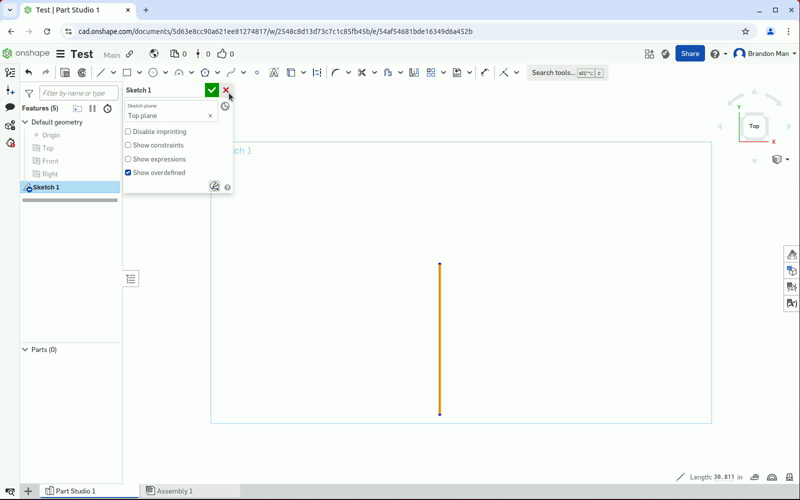
key(shift+h)
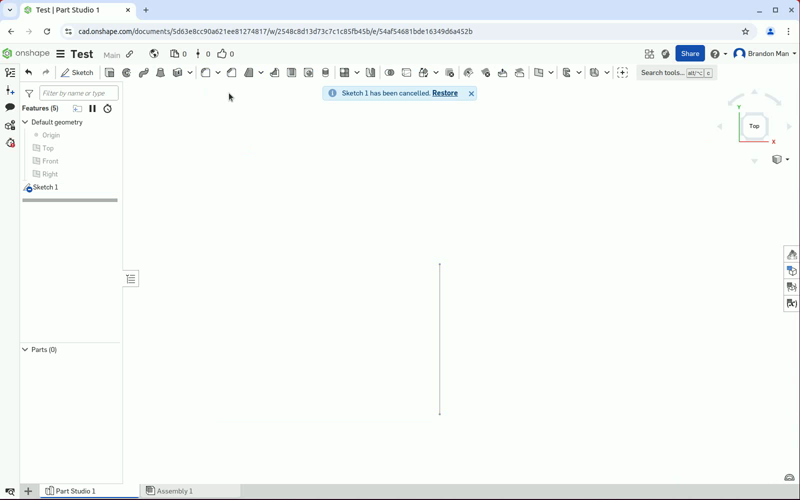
key(shift+s)
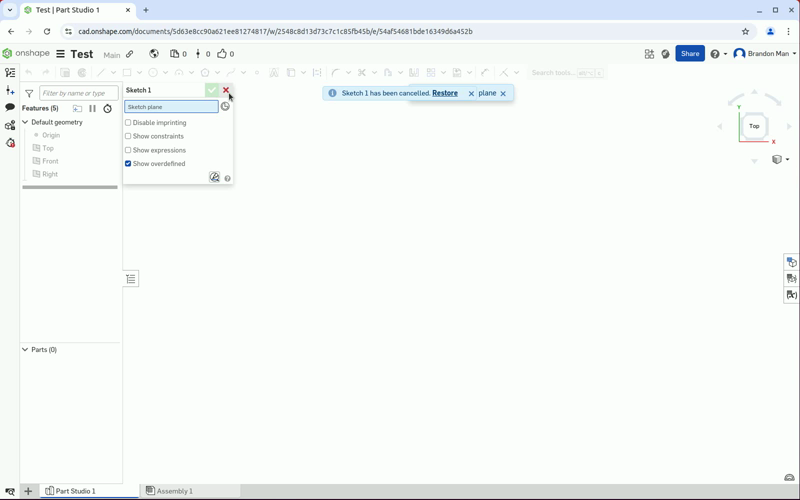
mouse_move(73, 150)
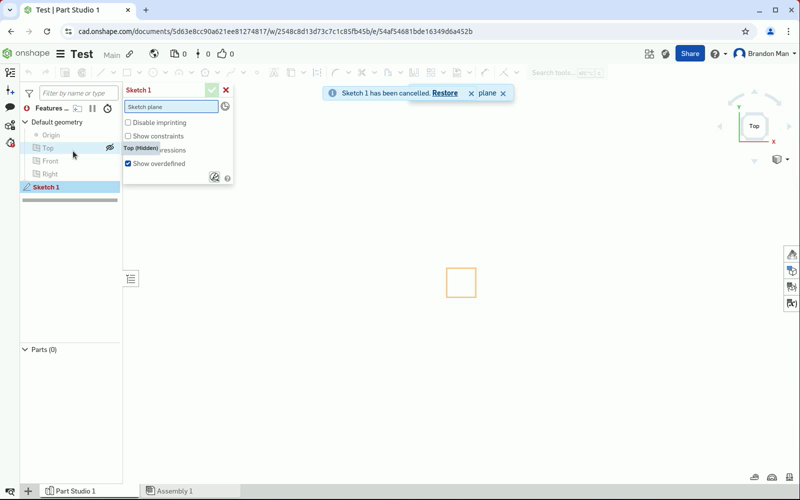
click(73, 150)
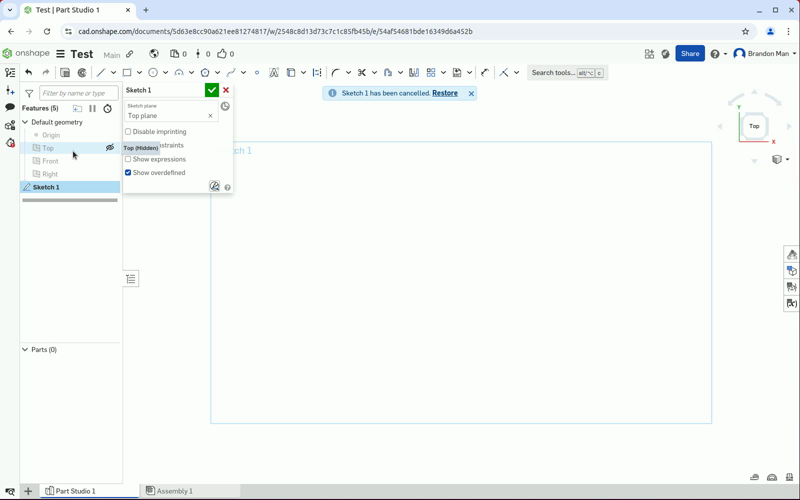
mouse_move(73, 352)
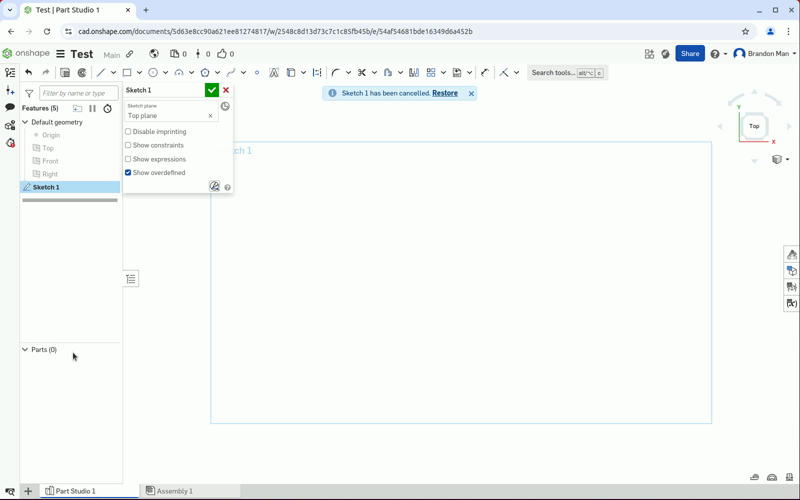
key(y)
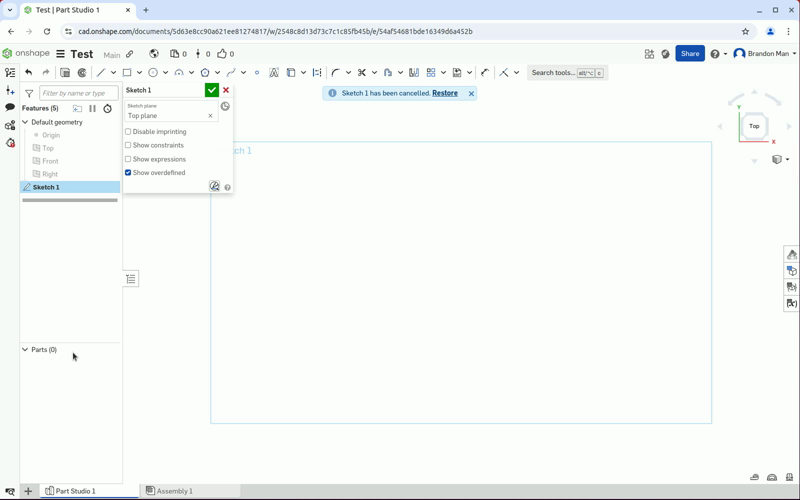
key(c)
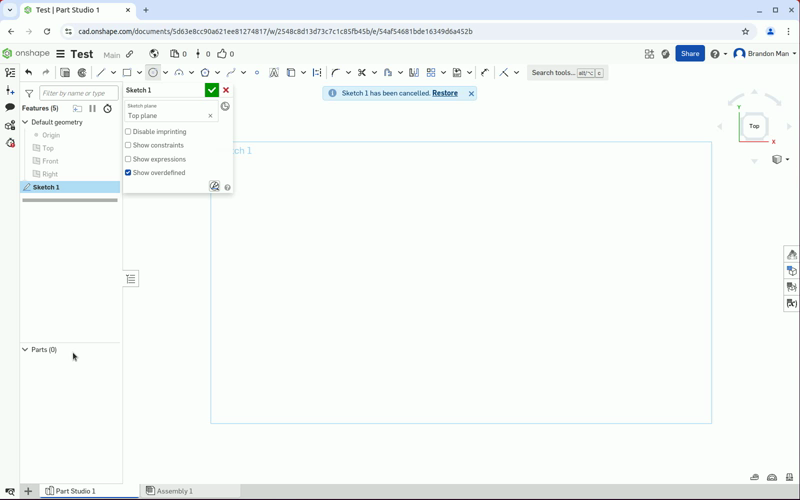
key_down(shift)
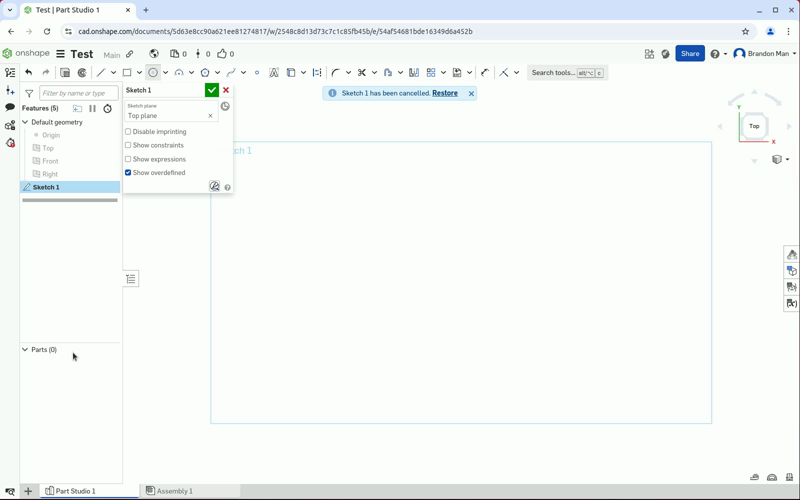
mouse_move(460, 282)
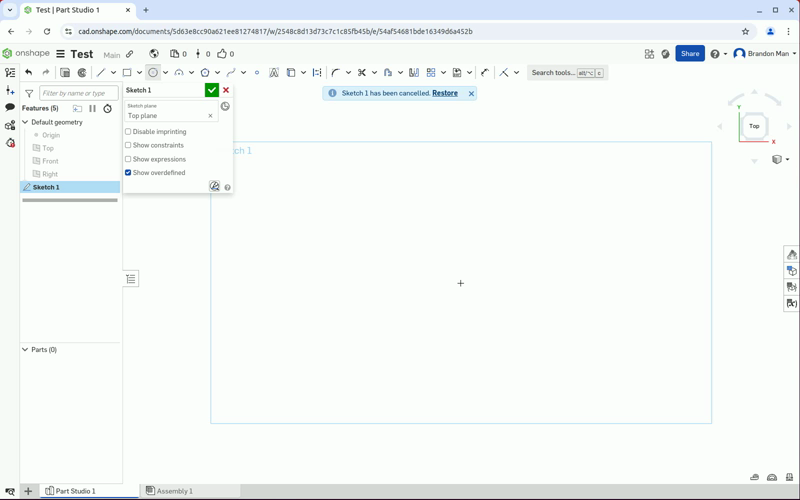
click(460, 282)
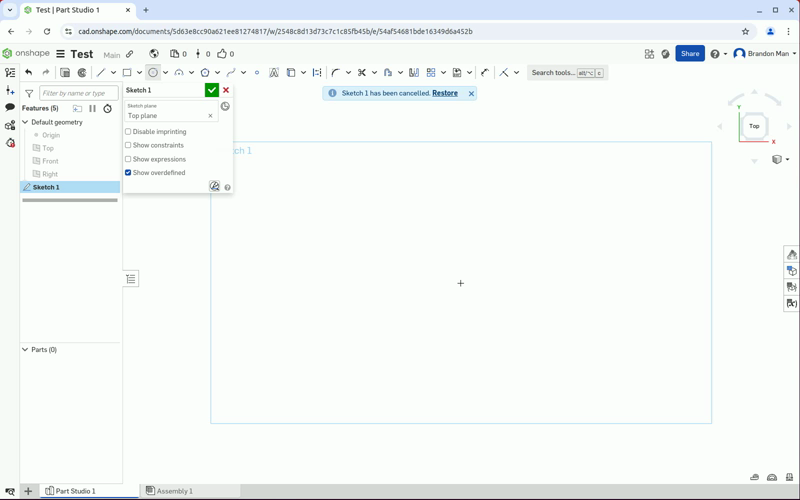
key_up(shift)
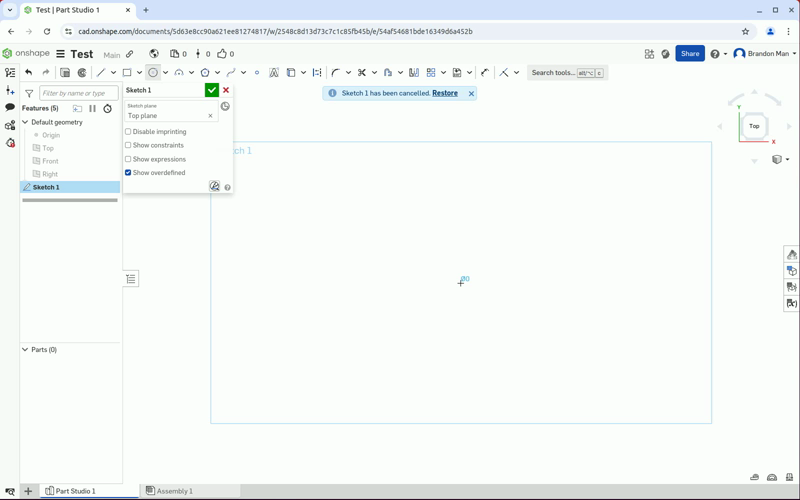
mouse_move(466, 282)
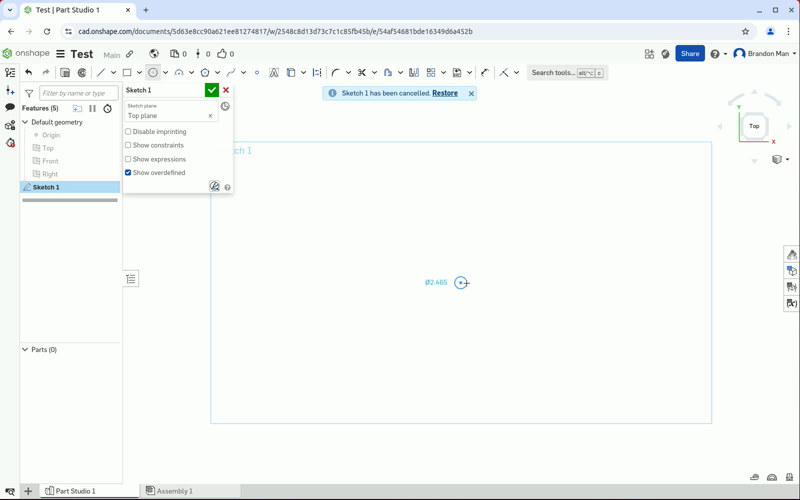
click(466, 282)
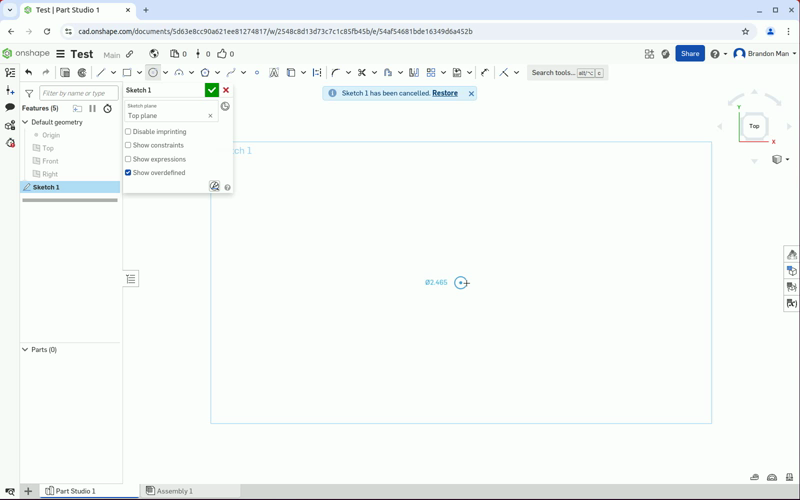
key(esc)
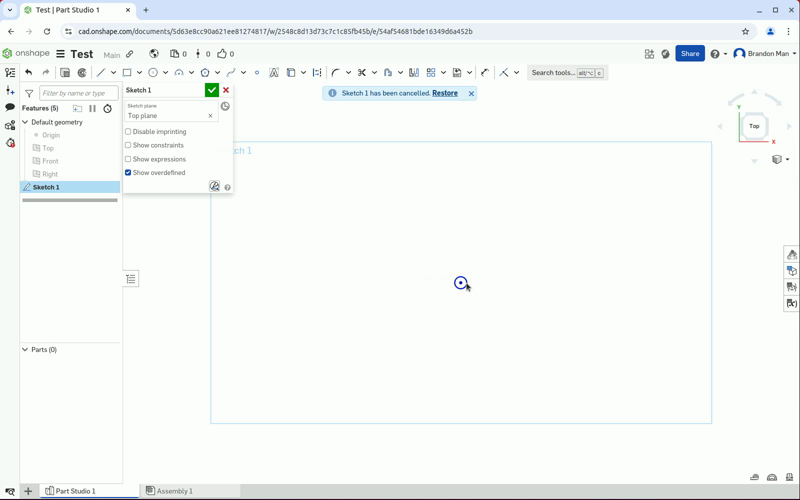
mouse_move(463, 287)
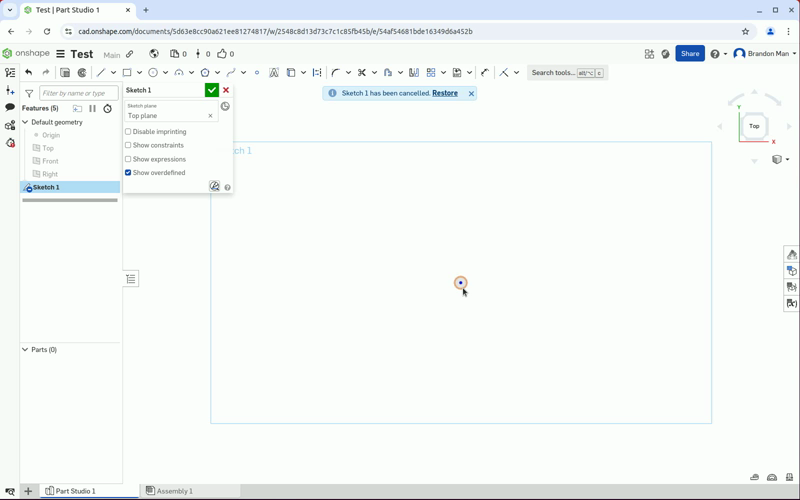
scroll(6)
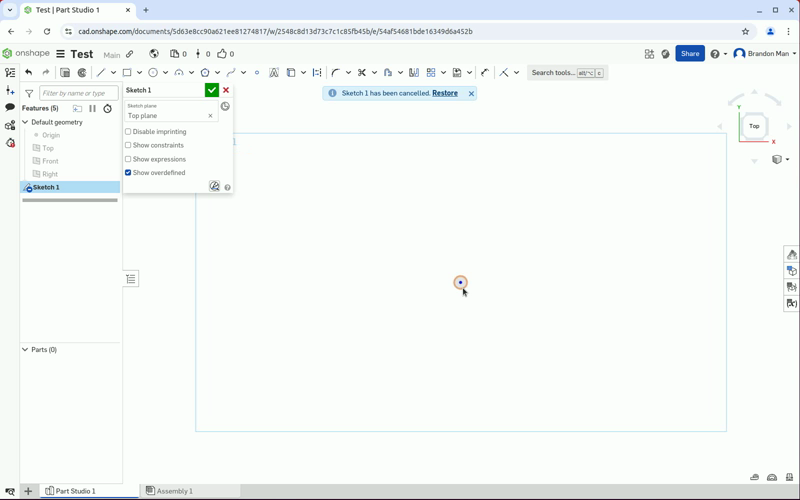
scroll(6)
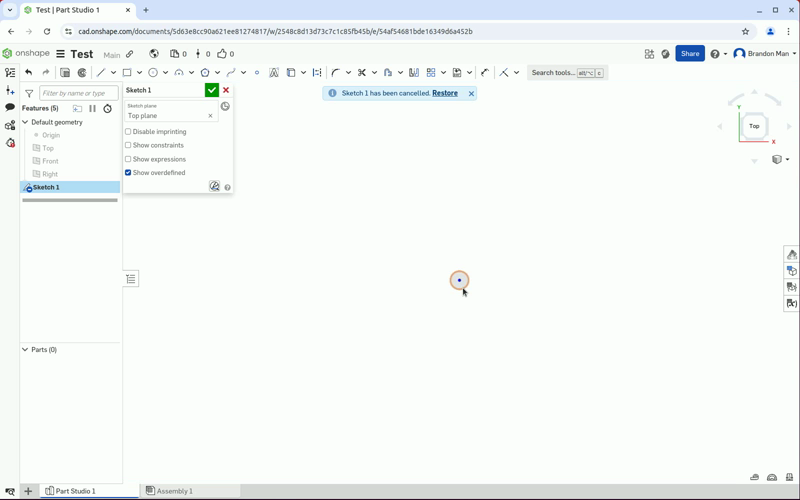
scroll(6)
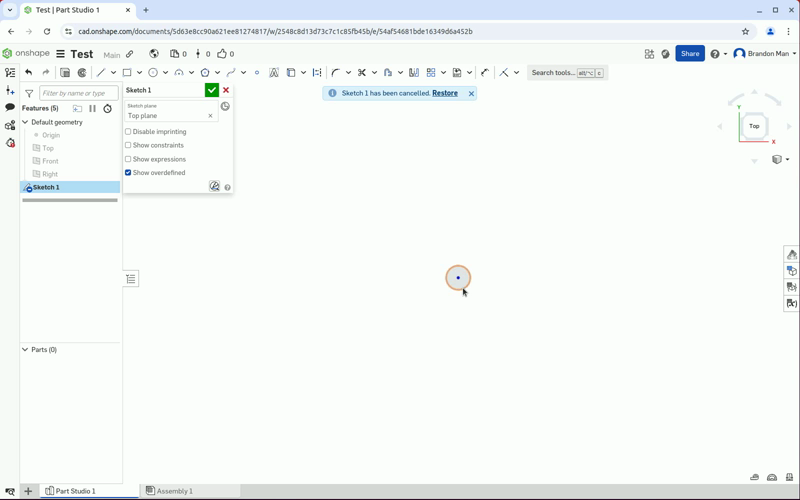
scroll(6)
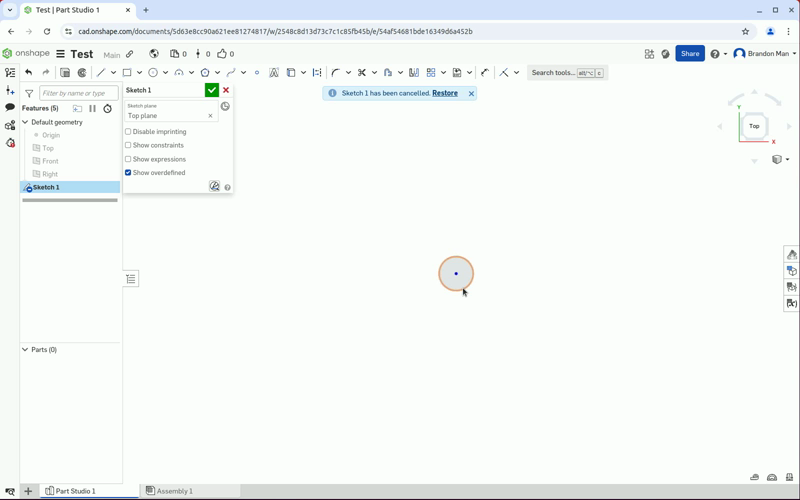
scroll(6)
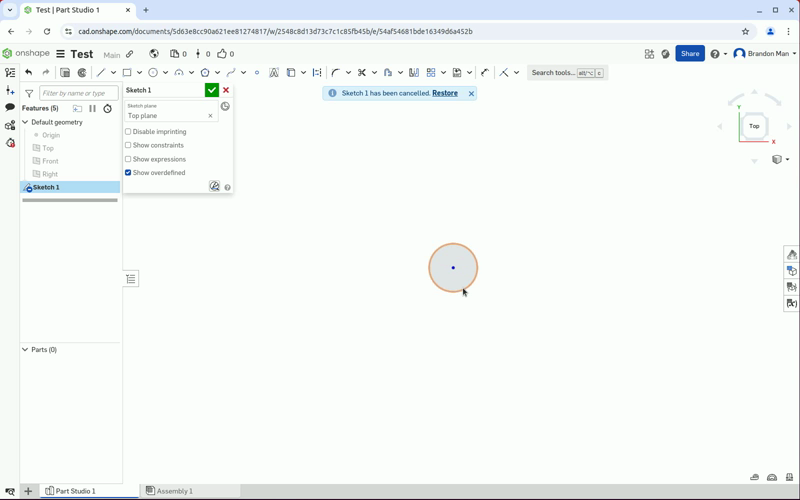
scroll(6)
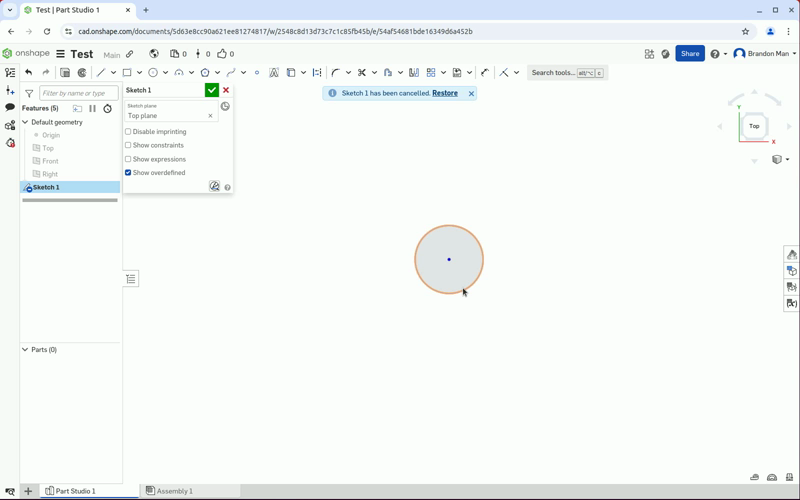
scroll(6)
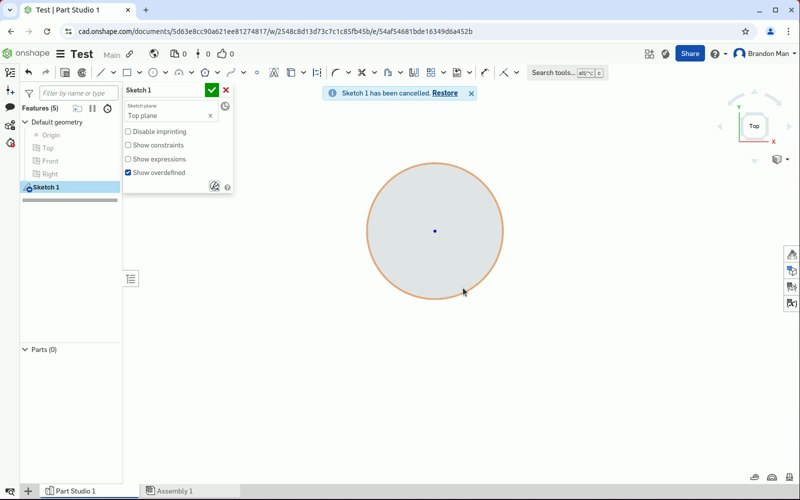
click(463, 287)
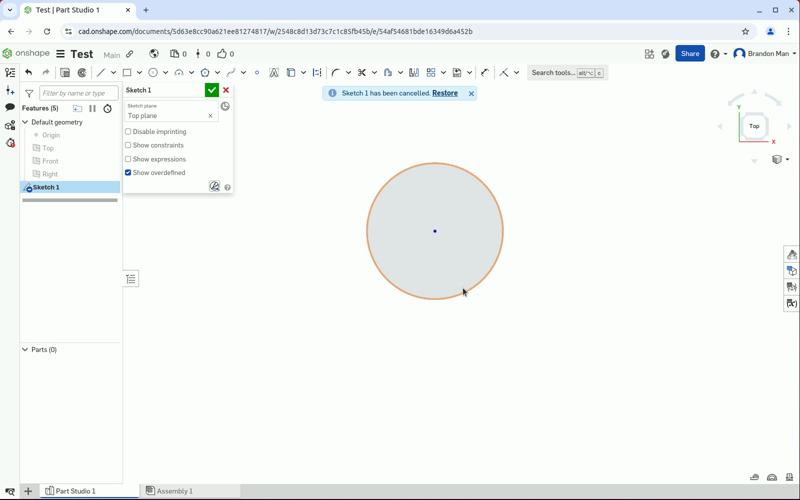
scroll(-6)
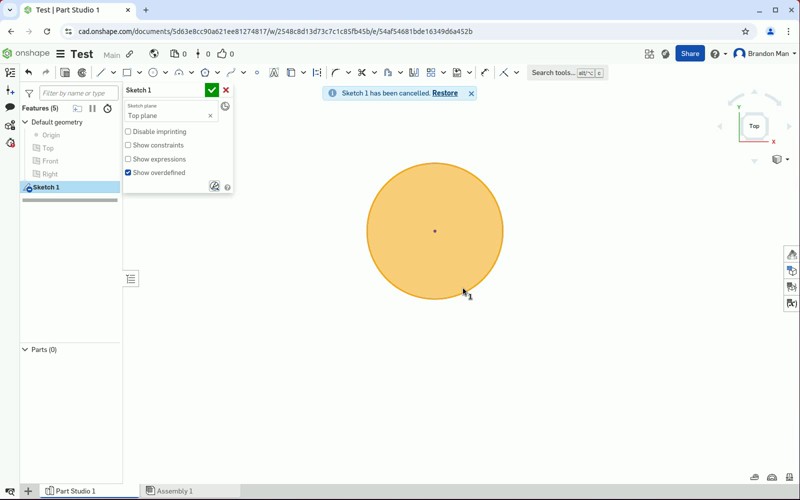
scroll(-6)
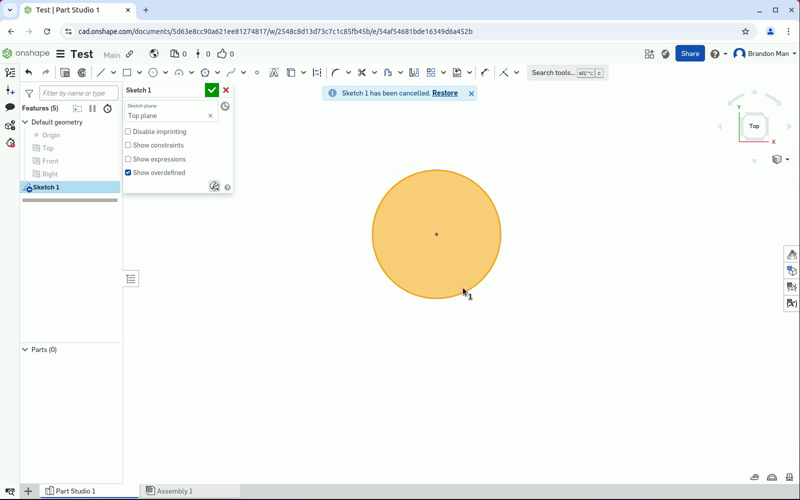
scroll(-6)
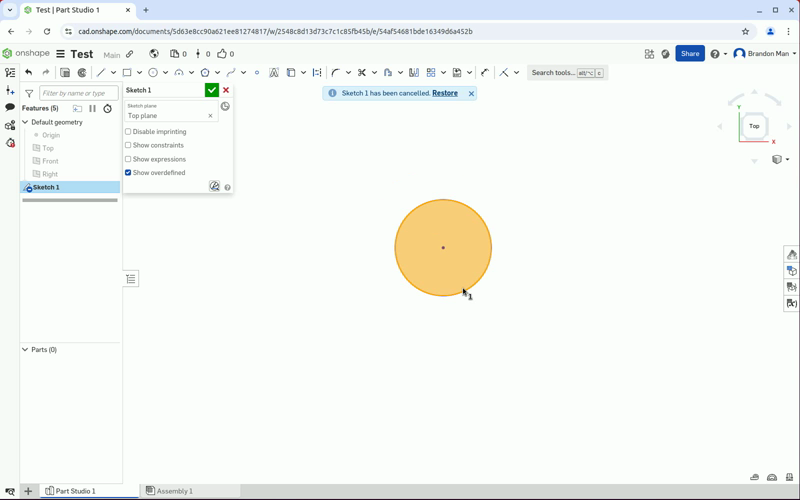
scroll(-6)
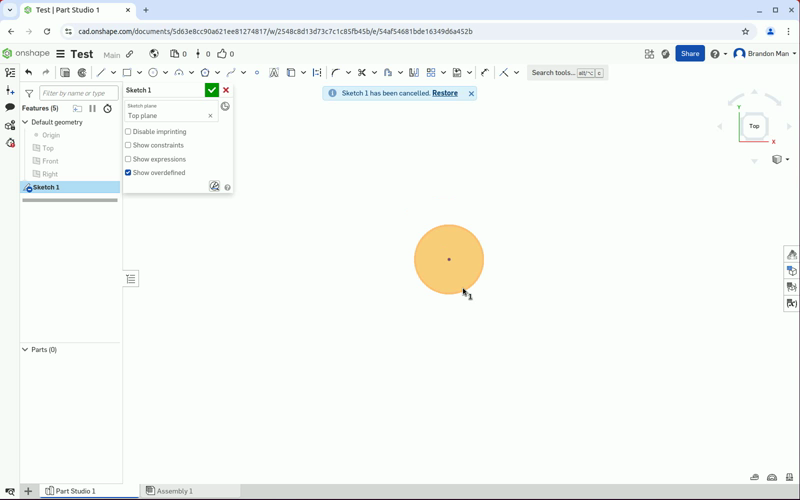
scroll(-6)
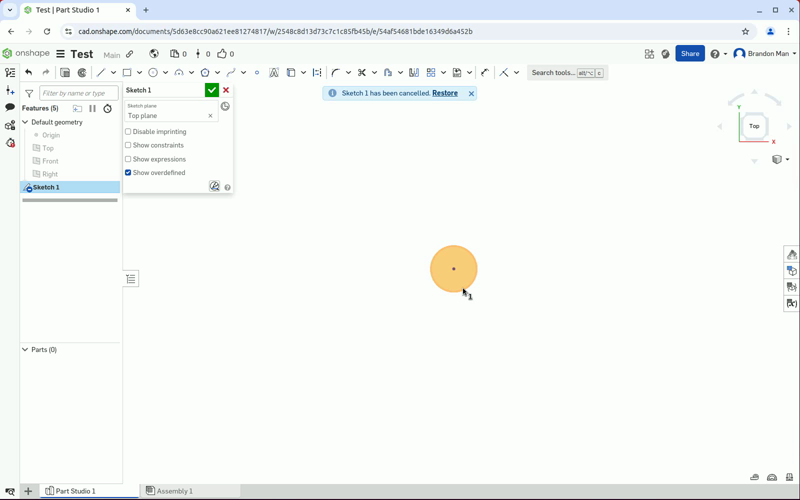
scroll(-6)
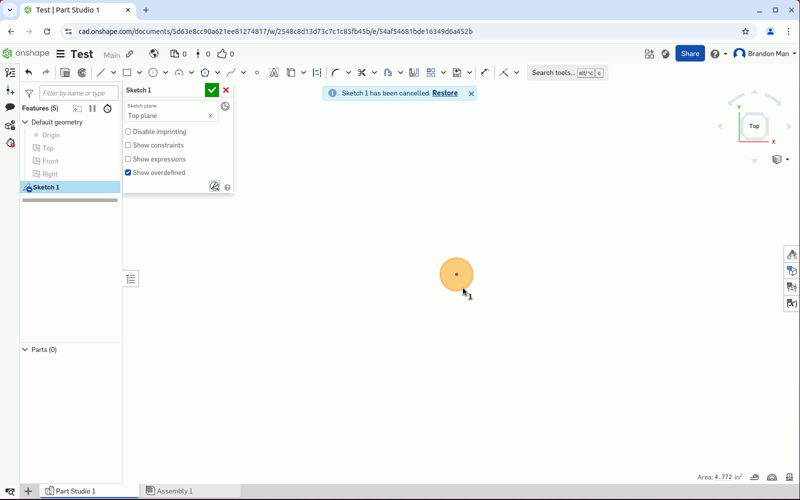
scroll(-6)
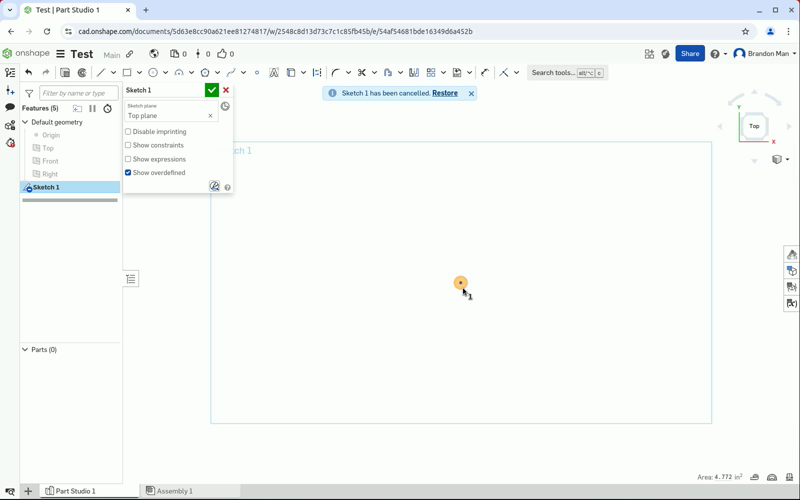
mouse_move(73, 352)
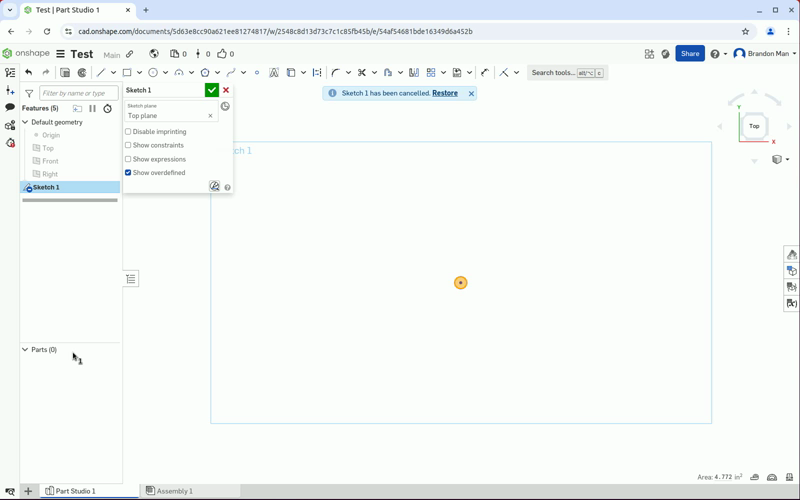
key(shift+y)
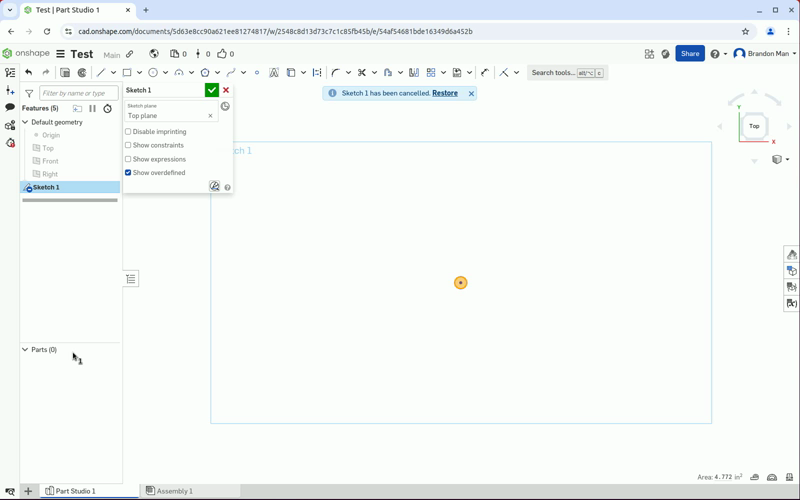
key(shift+e)
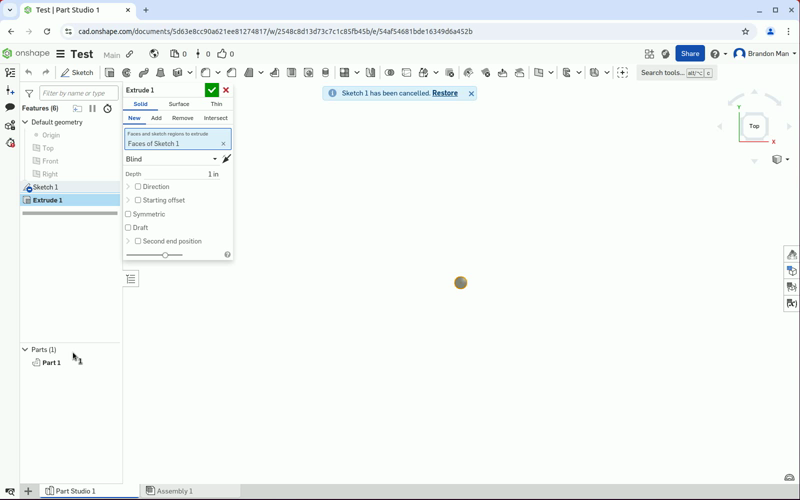
mouse_move(143, 106)
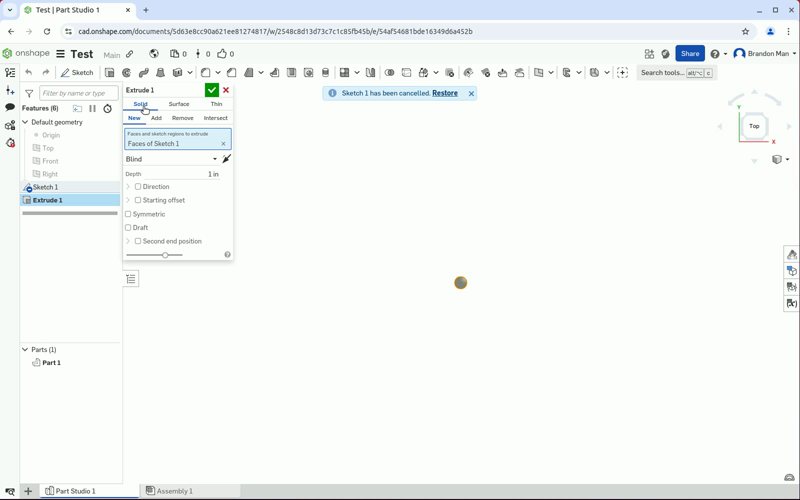
click(143, 106)
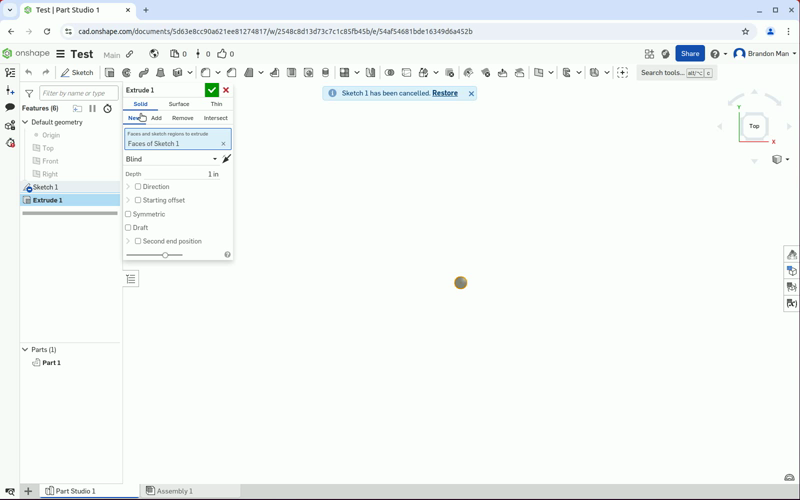
mouse_move(137, 120)
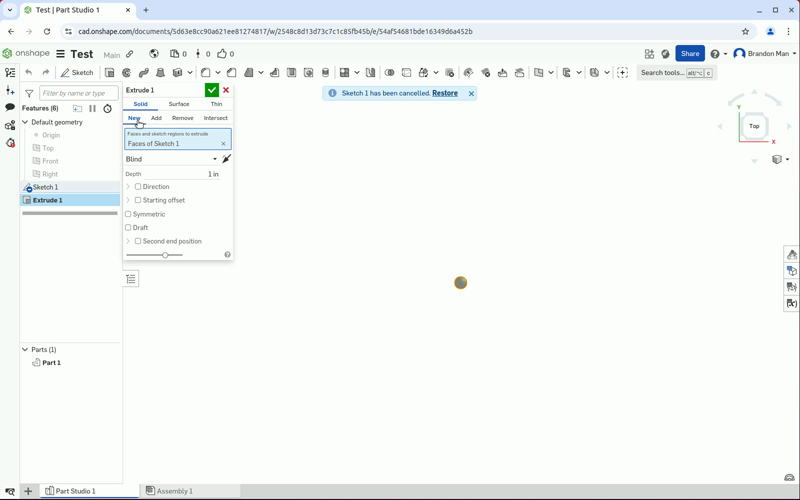
click(137, 120)
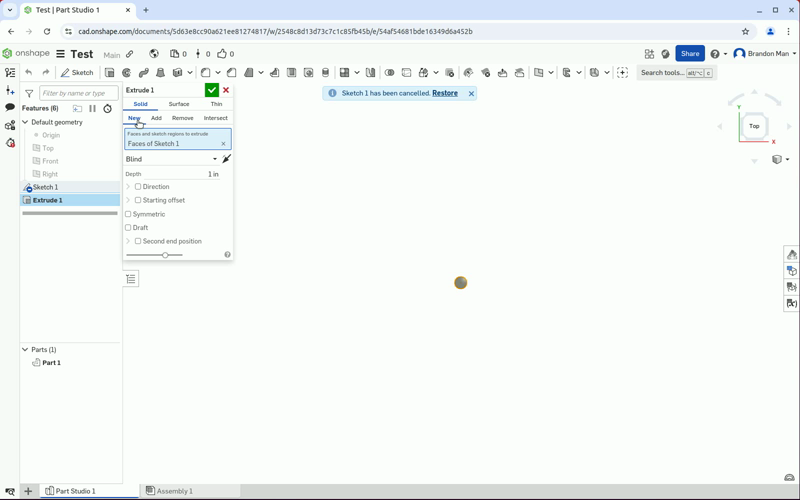
key(tab, 4)
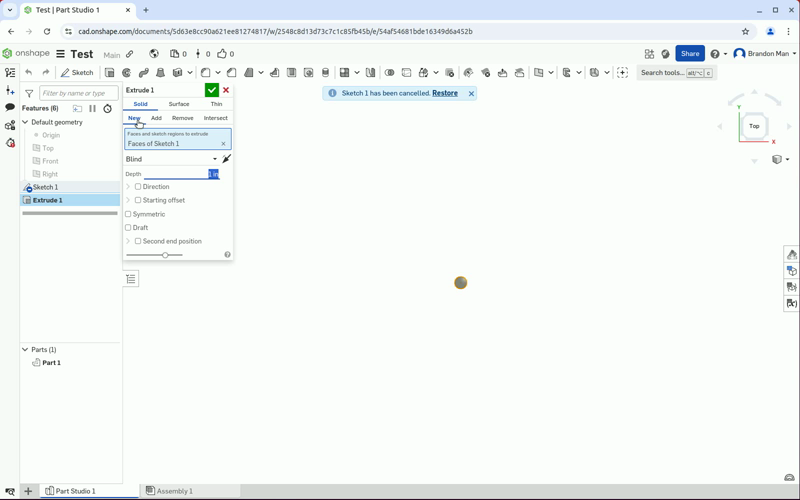
text(3.37)
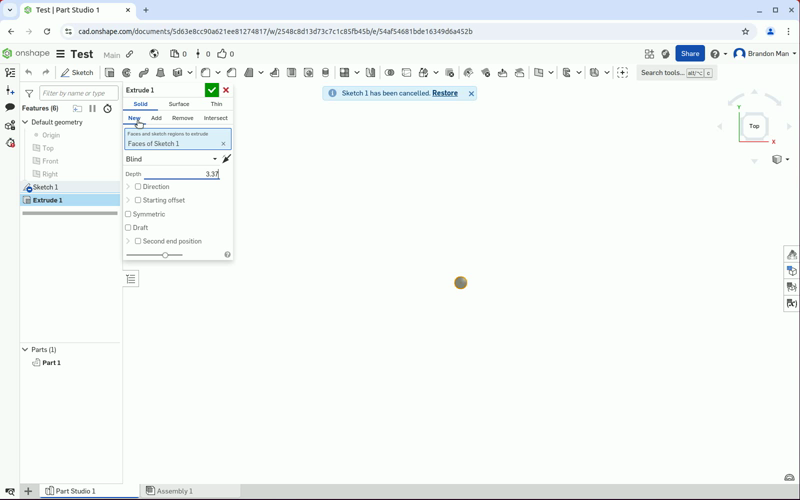
key(tab, 3)
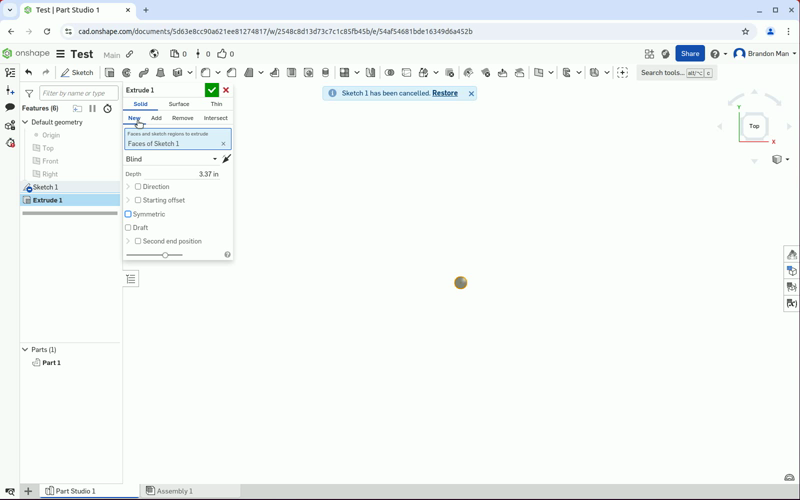
key(space)
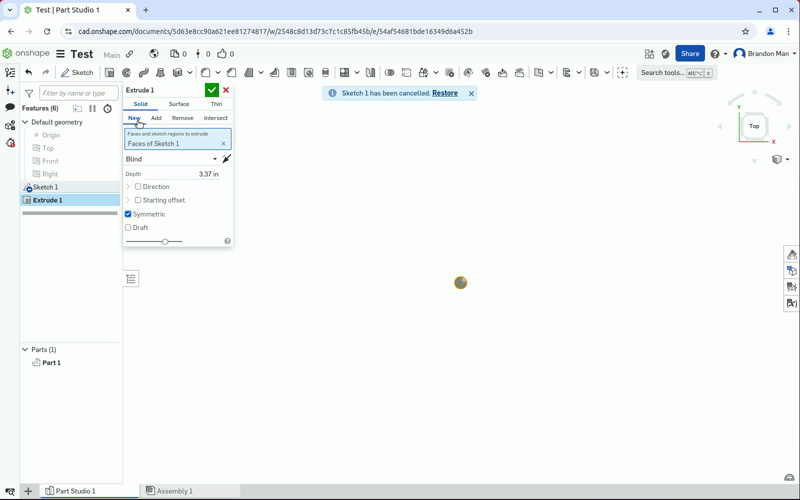
key(enter)
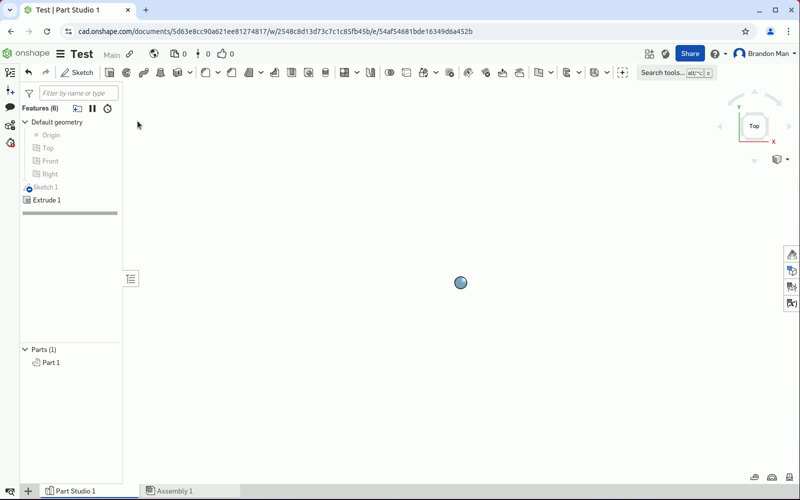
key(shift+h)
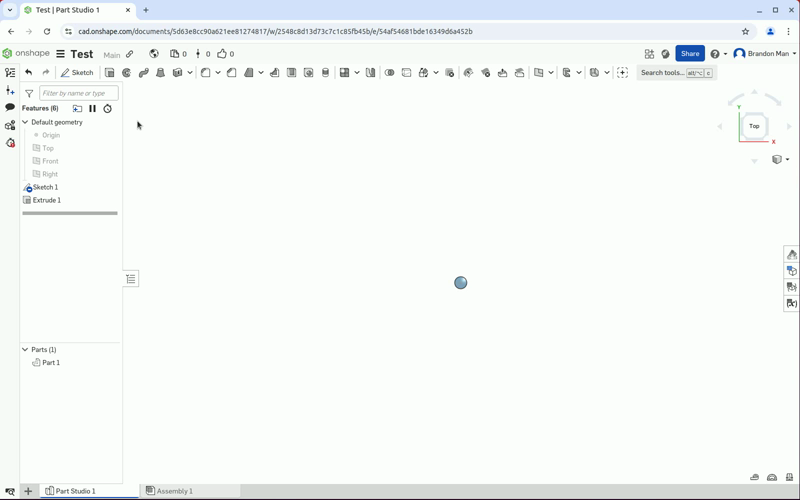
key(shift+h)
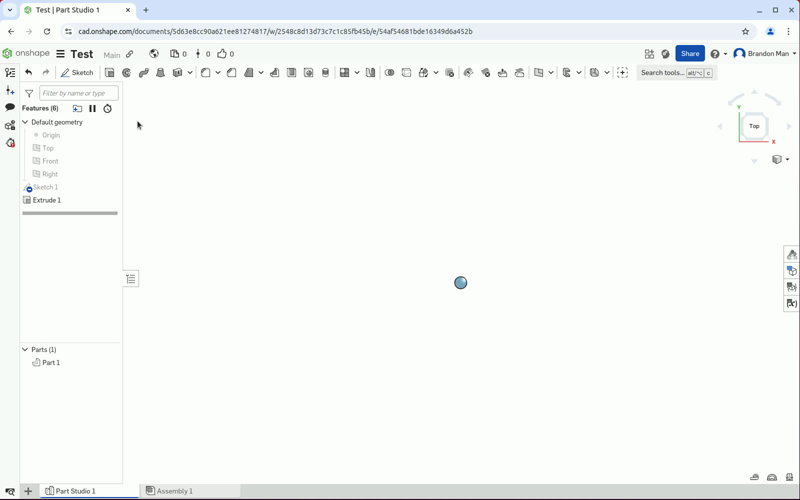
mouse_move(73, 189)
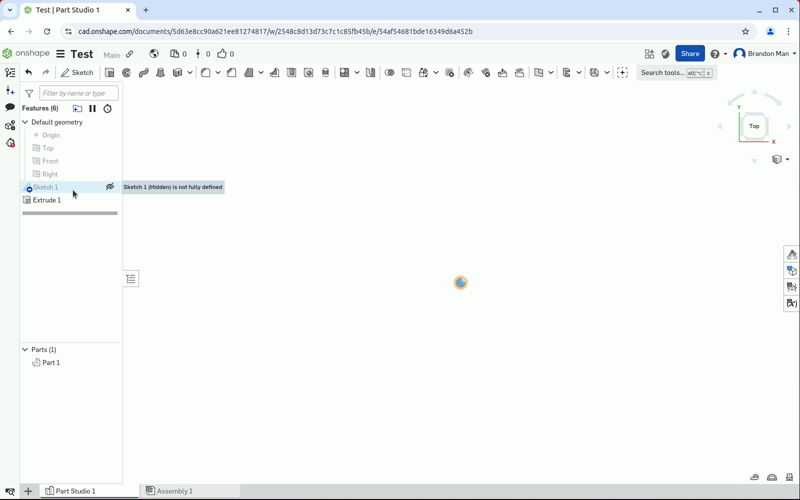
click(73, 189)
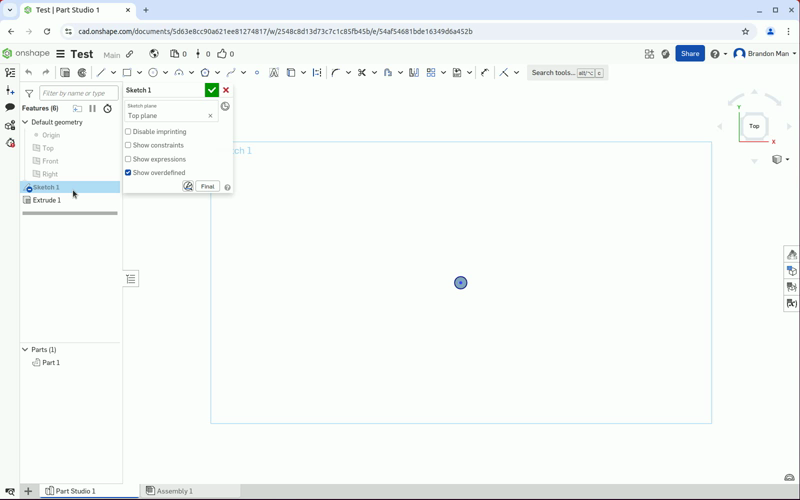
mouse_move(229, 92)
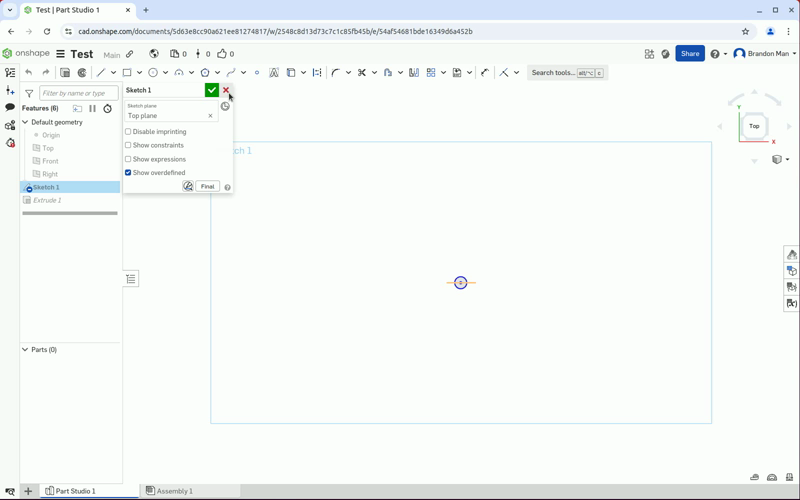
click(229, 92)
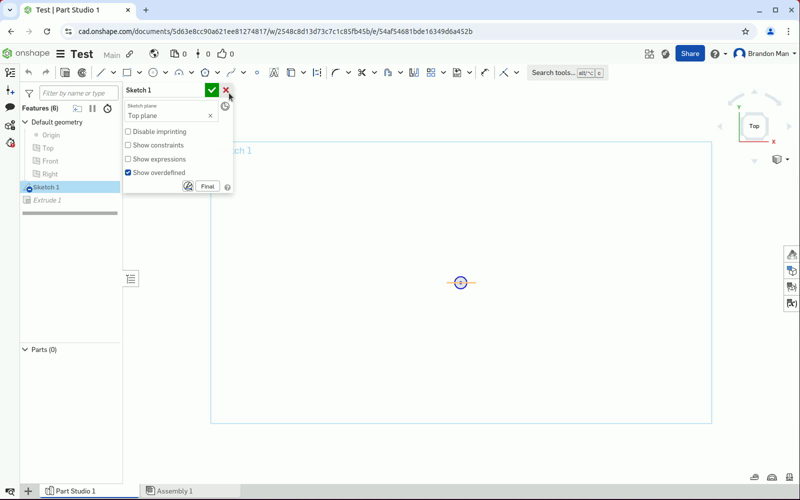
key(shift+s)
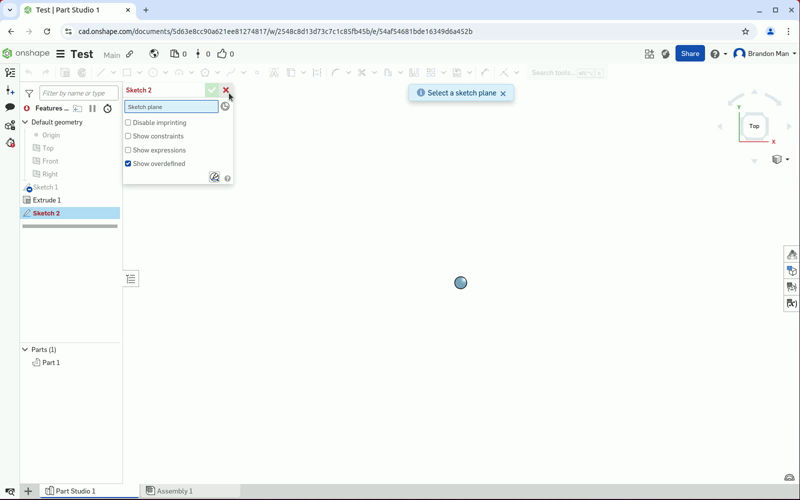
mouse_move(73, 150)
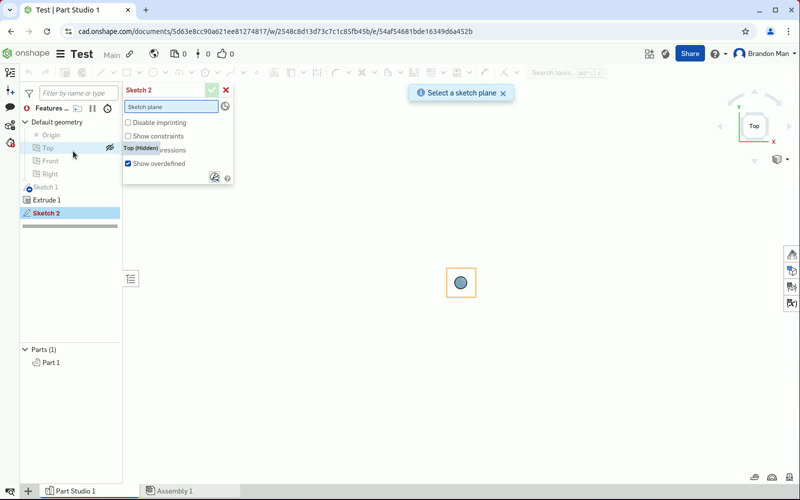
click(73, 150)
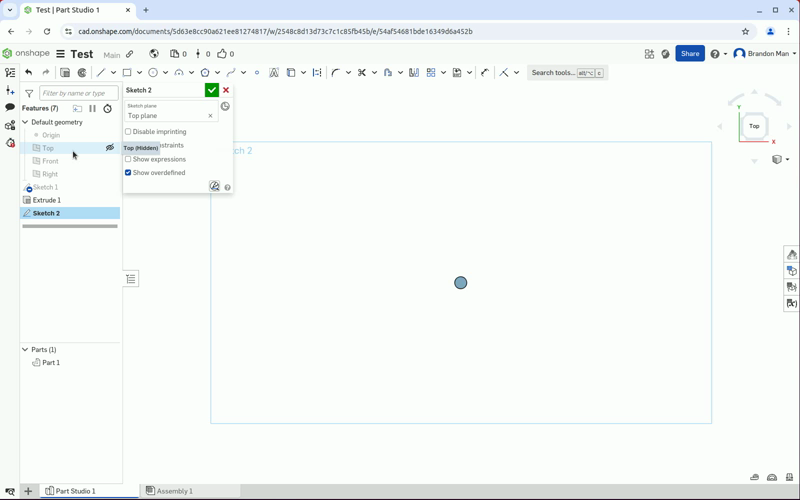
mouse_move(73, 352)
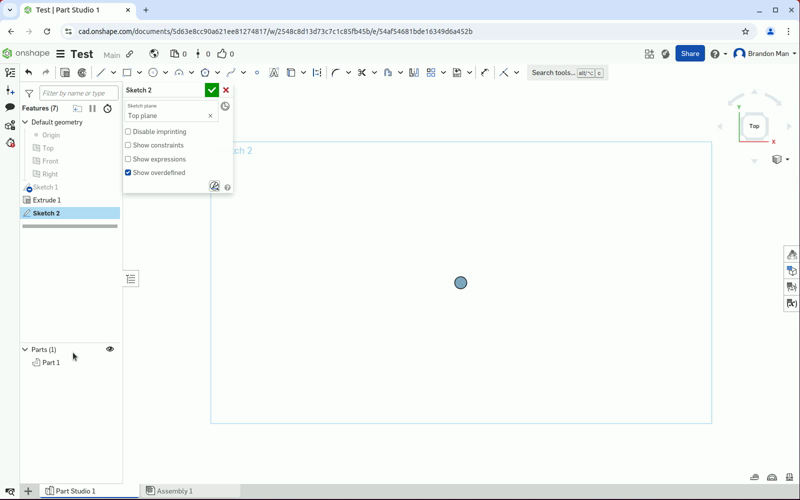
key(y)
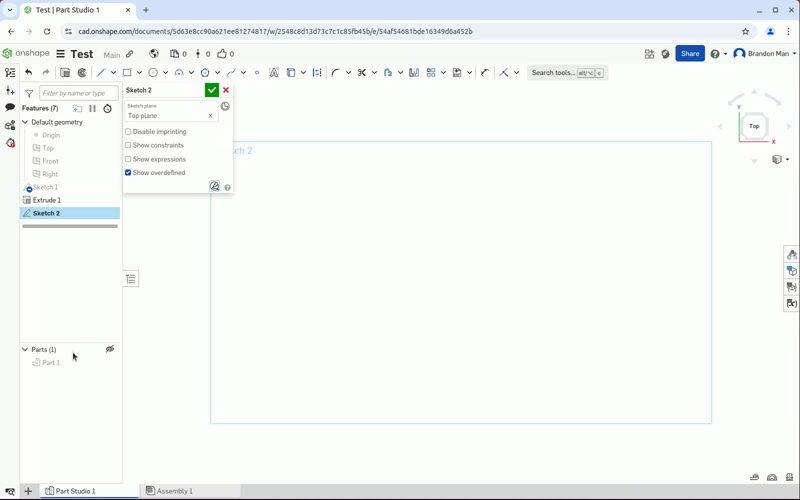
key(c)
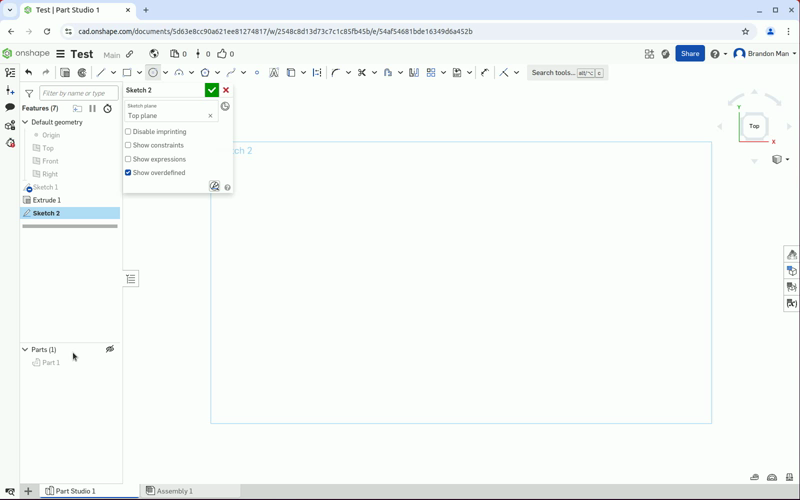
key_down(shift)
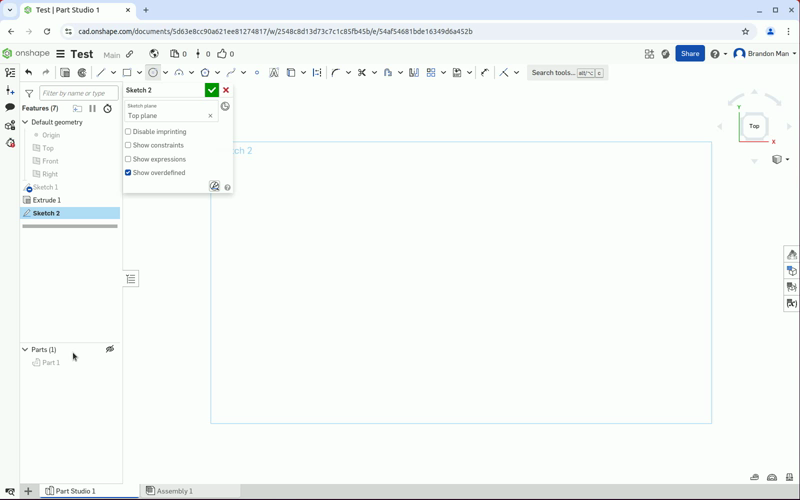
mouse_move(570, 282)
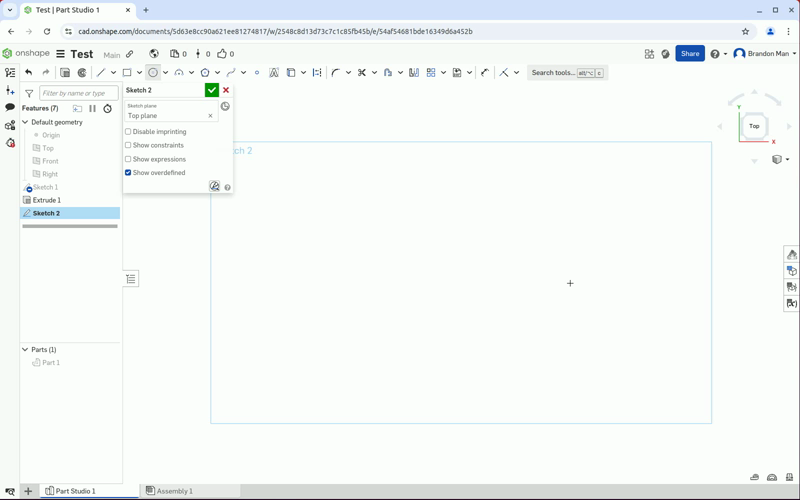
click(570, 282)
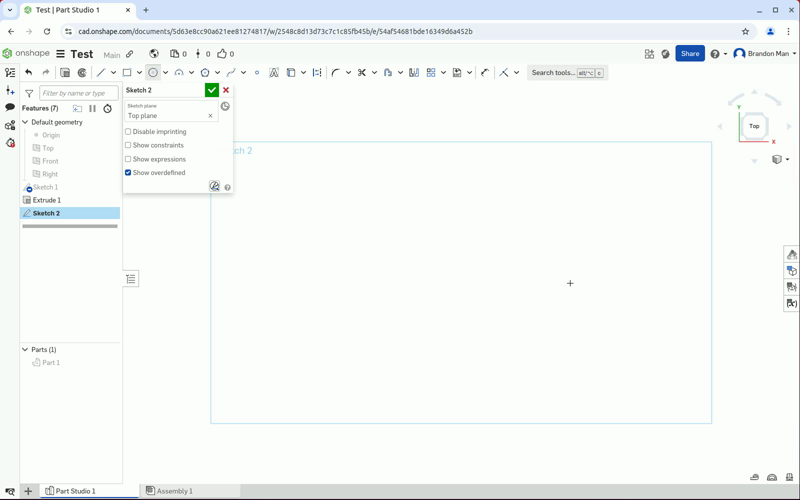
key_up(shift)
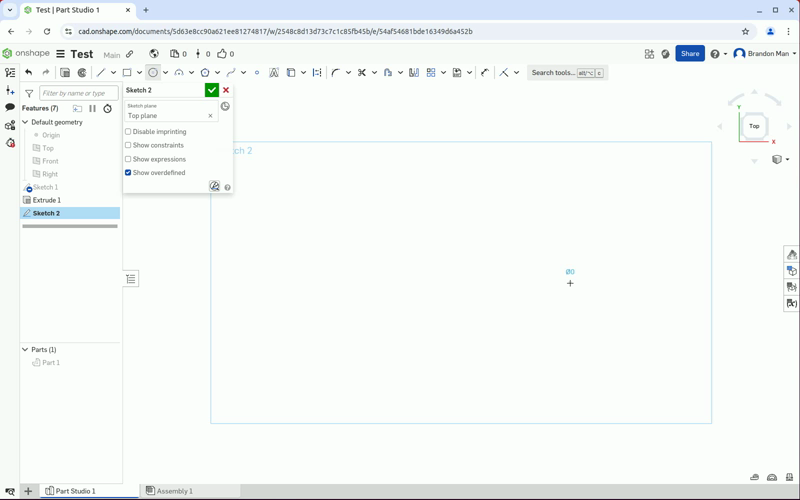
mouse_move(574, 282)
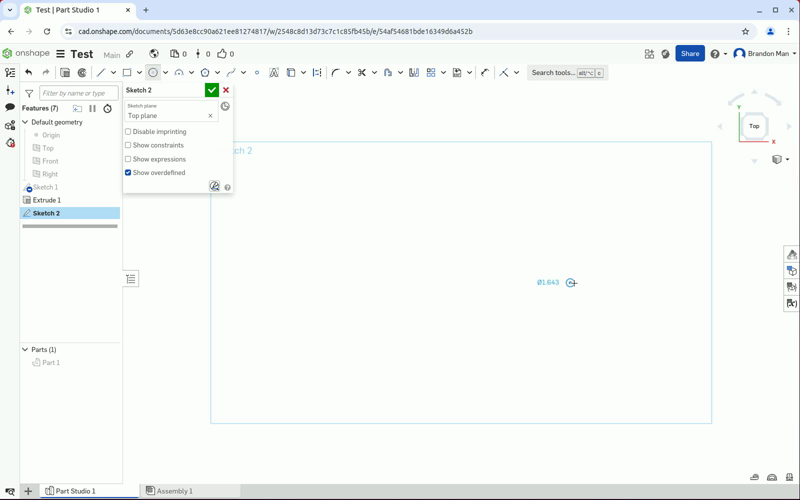
click(574, 282)
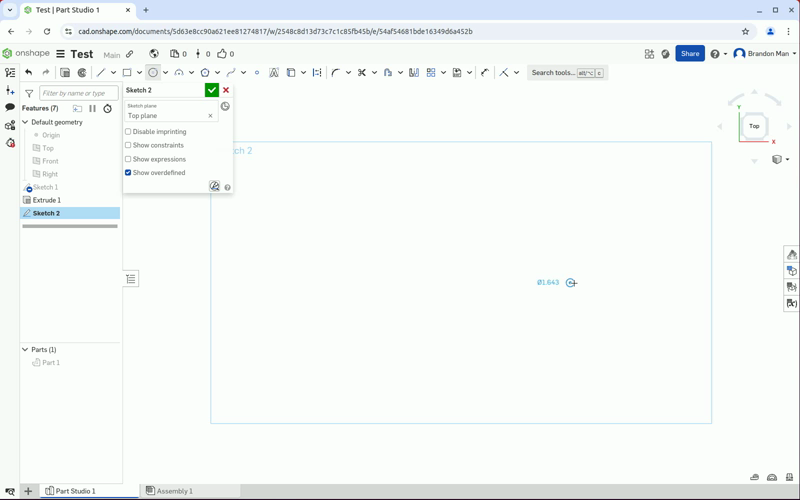
key(esc)
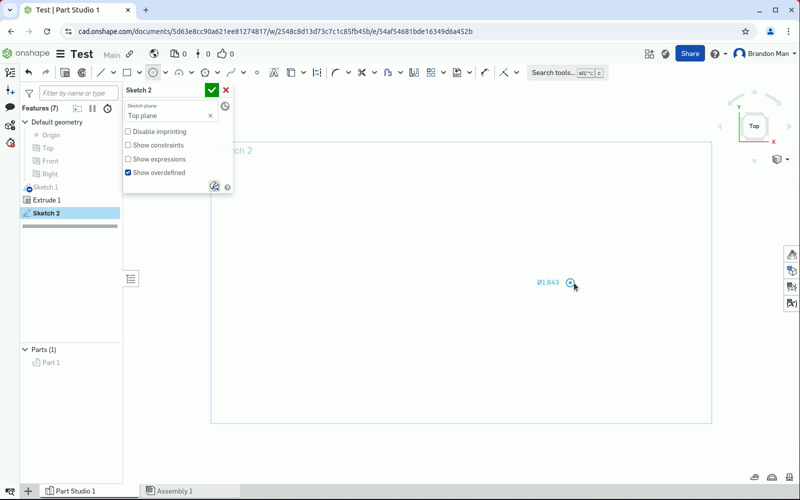
mouse_move(569, 283)
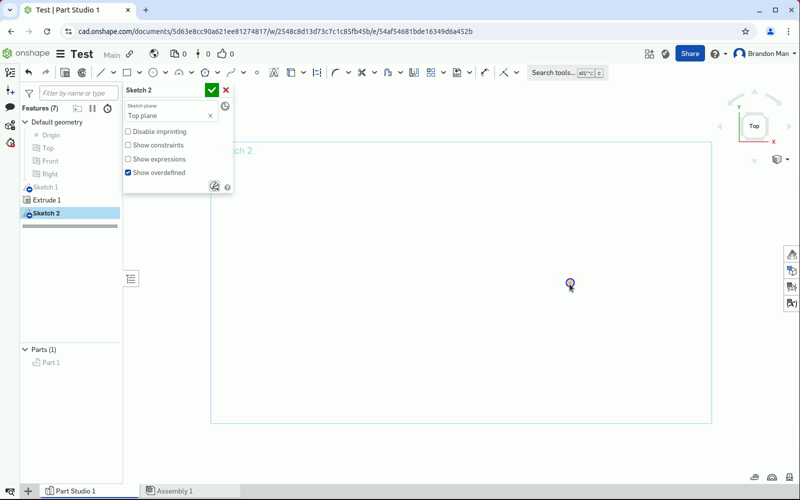
scroll(6)
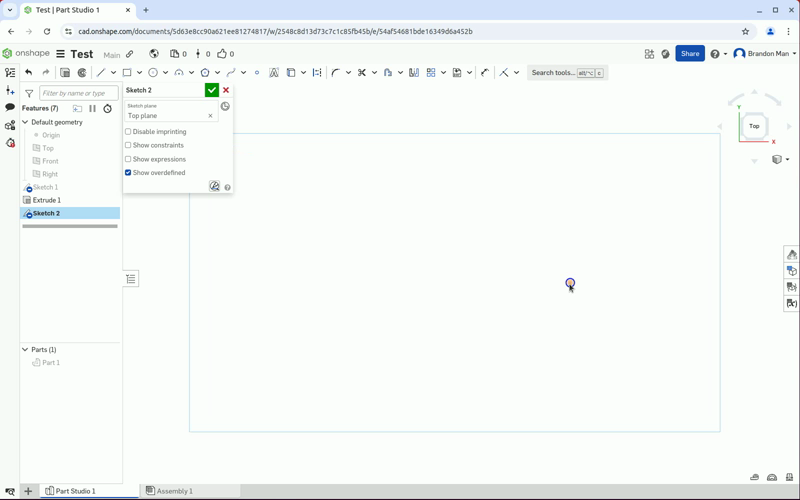
scroll(6)
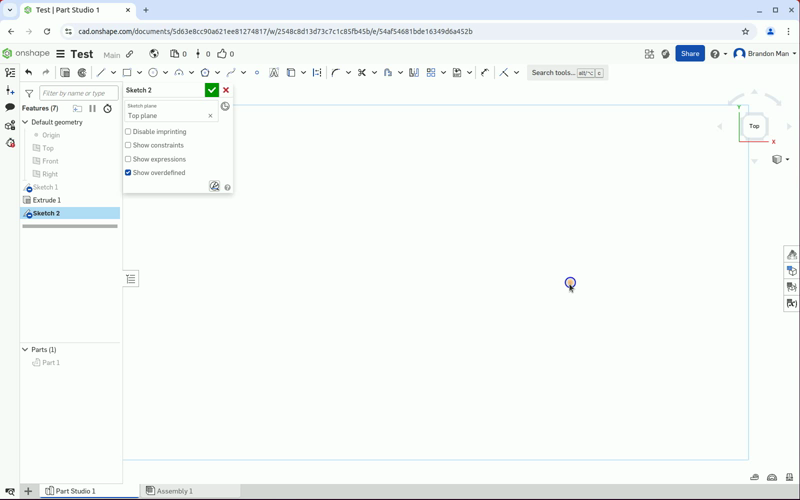
scroll(6)
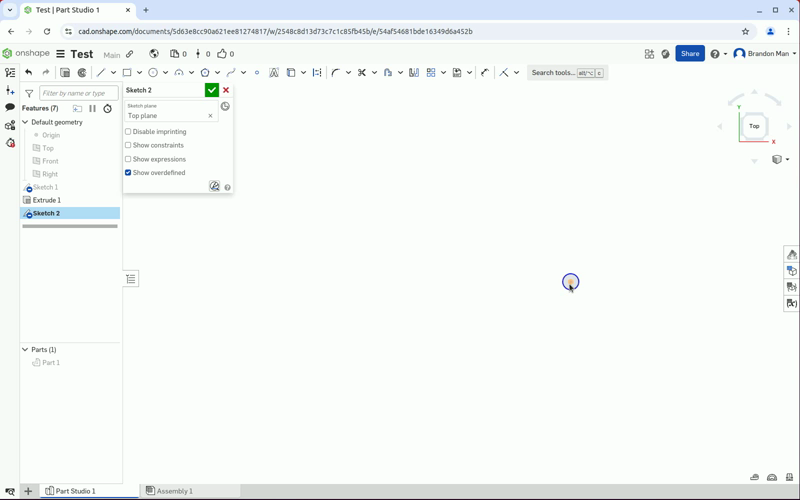
scroll(6)
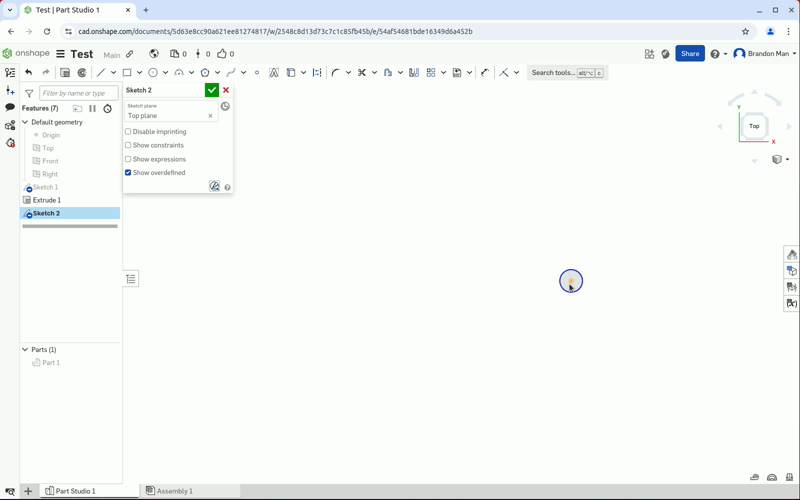
scroll(6)
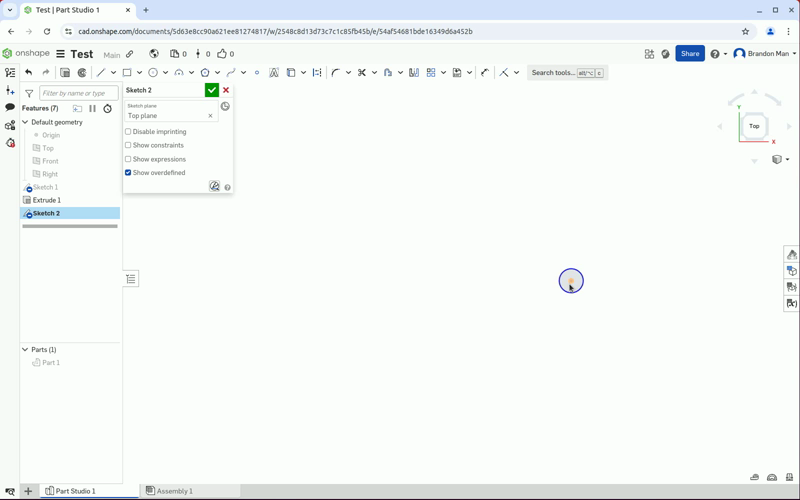
scroll(6)
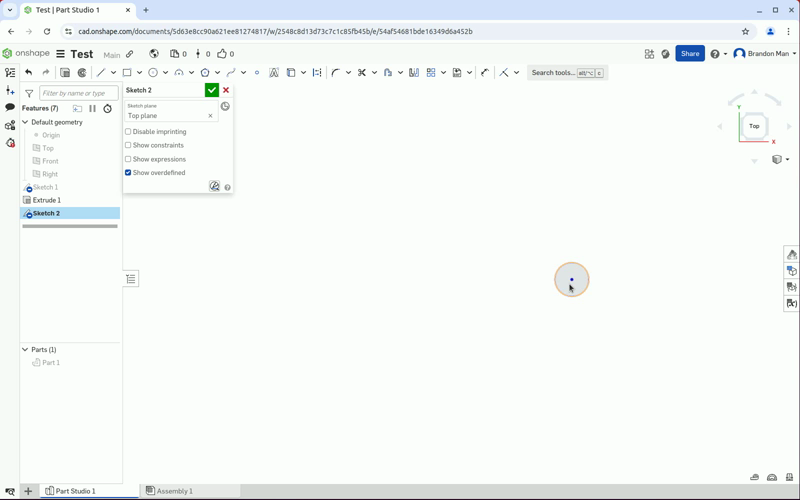
scroll(6)
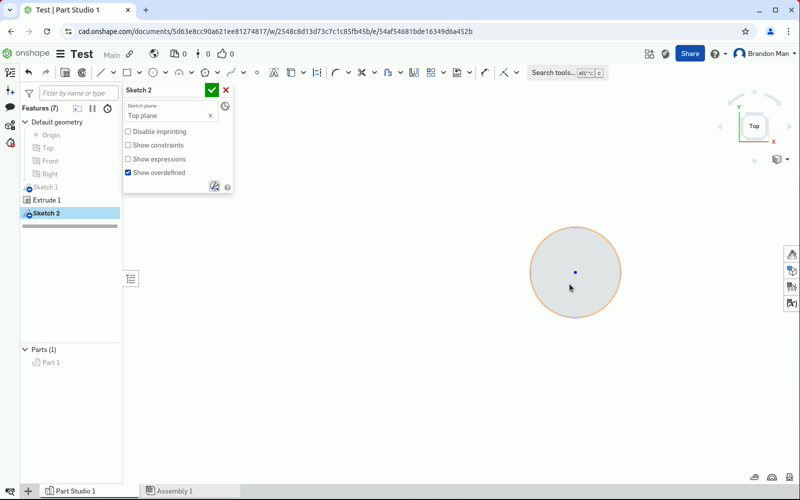
click(569, 283)
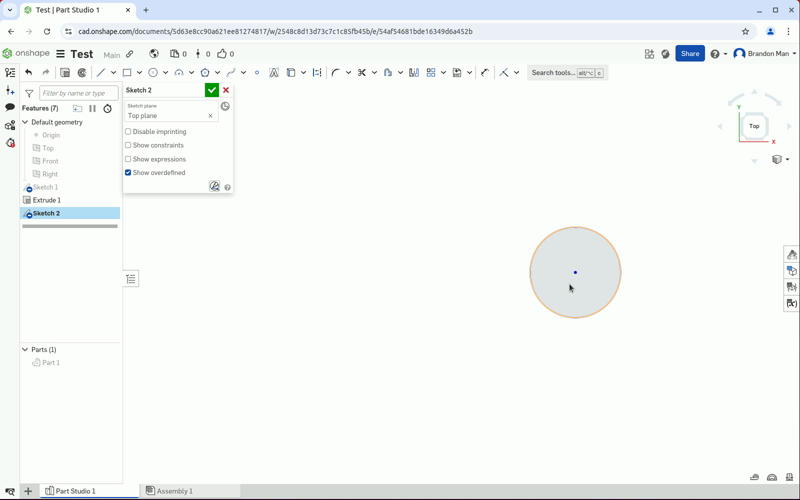
scroll(-6)
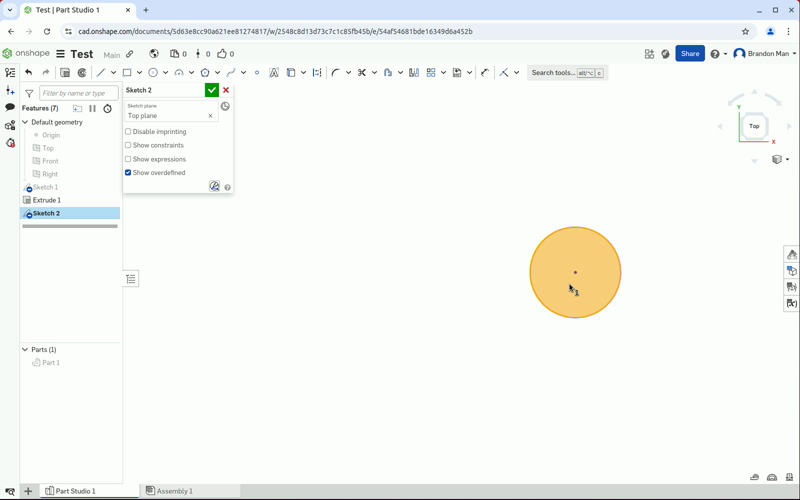
scroll(-6)
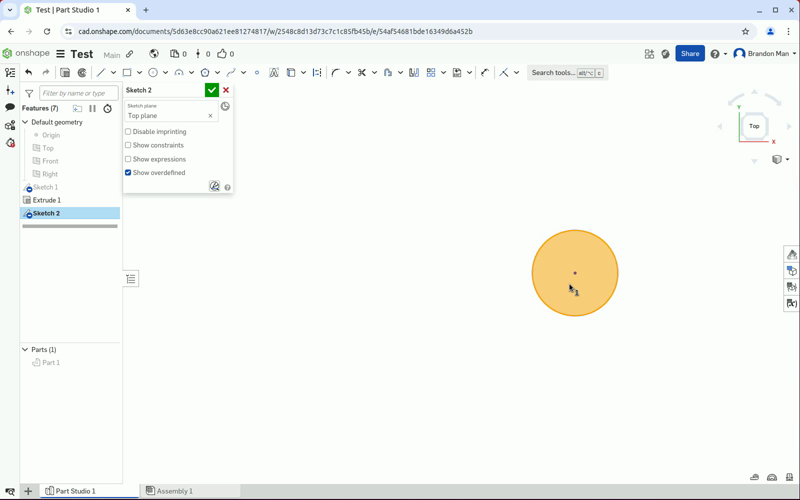
scroll(-6)
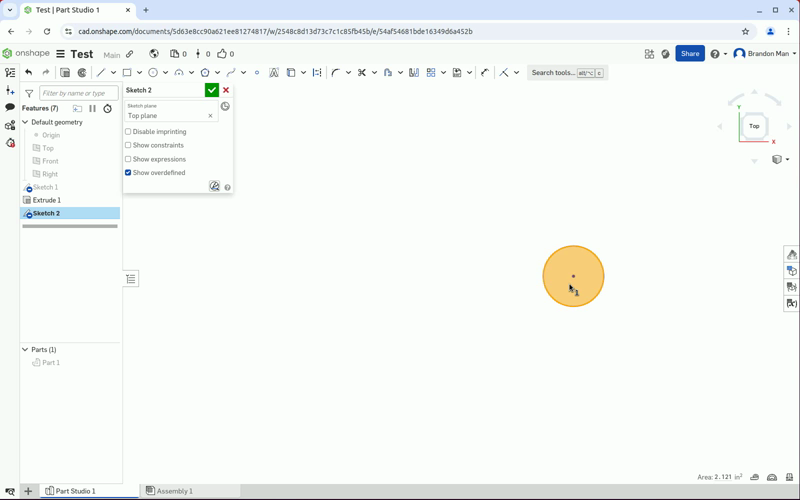
scroll(-6)
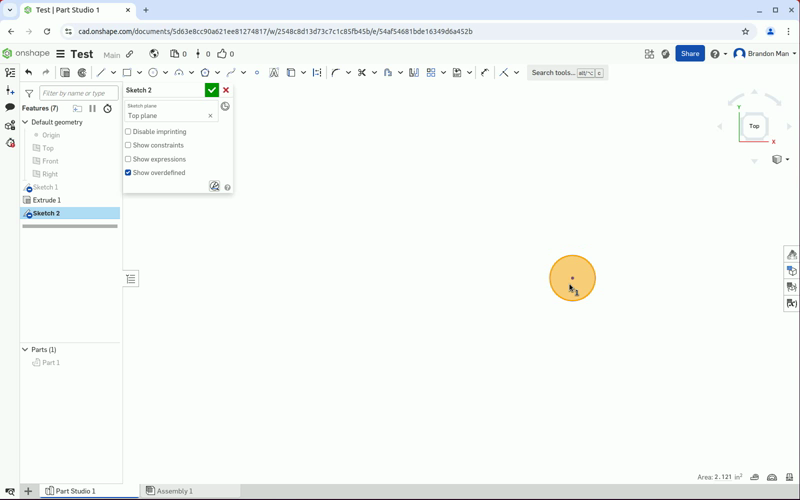
scroll(-6)
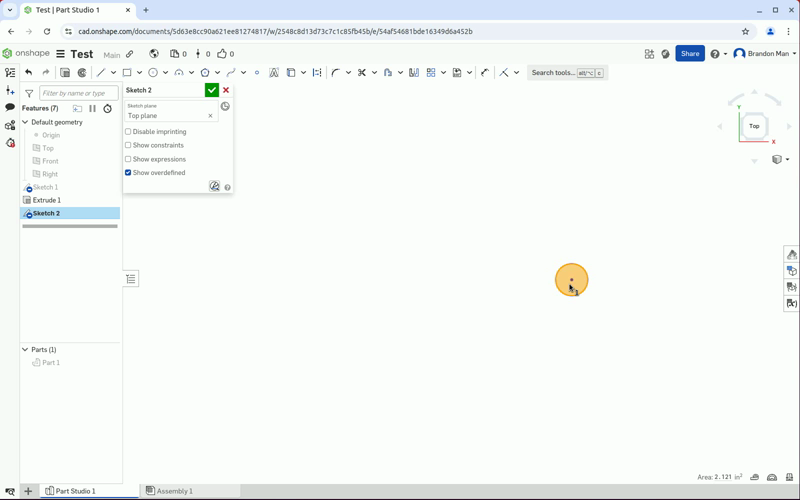
scroll(-6)
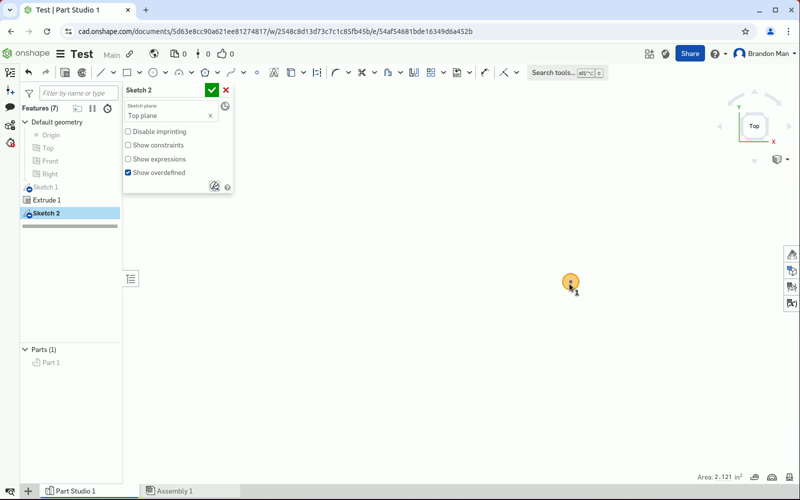
scroll(-6)
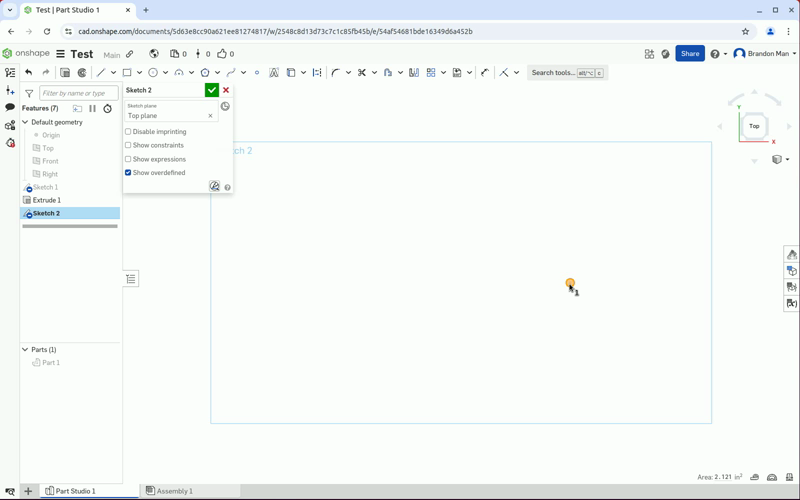
mouse_move(73, 352)
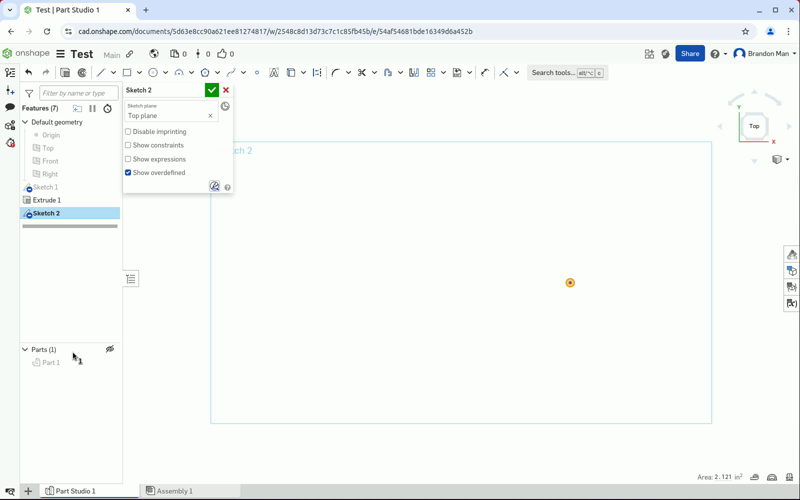
key(shift+y)
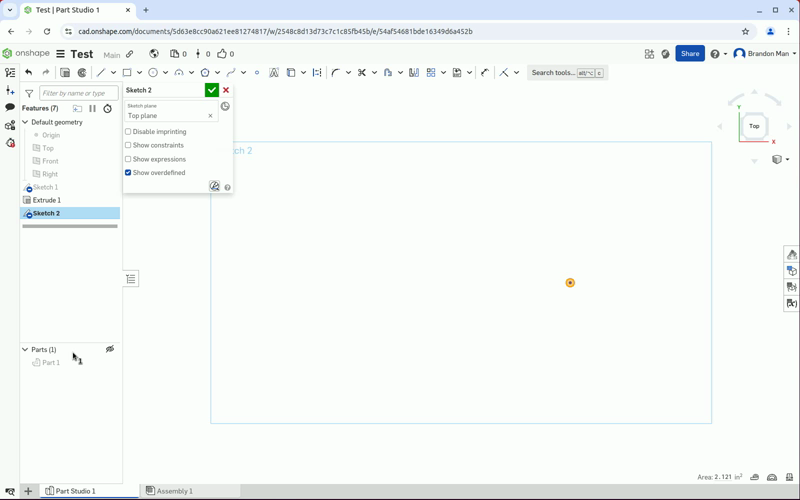
key(shift+e)
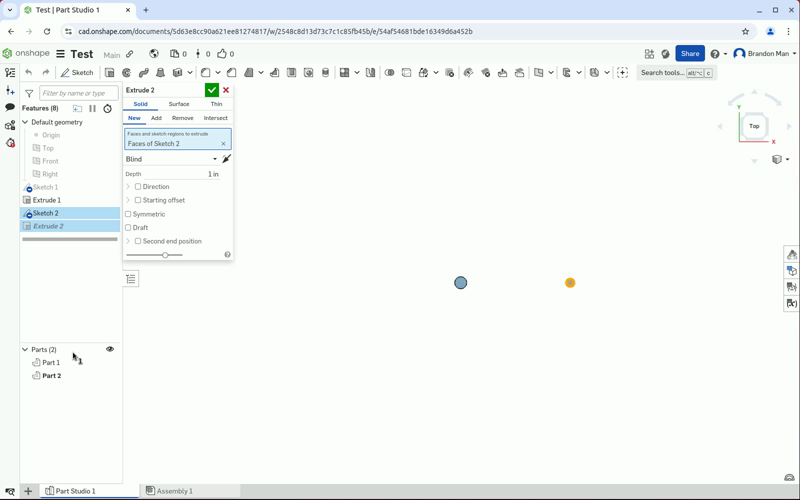
mouse_move(143, 106)
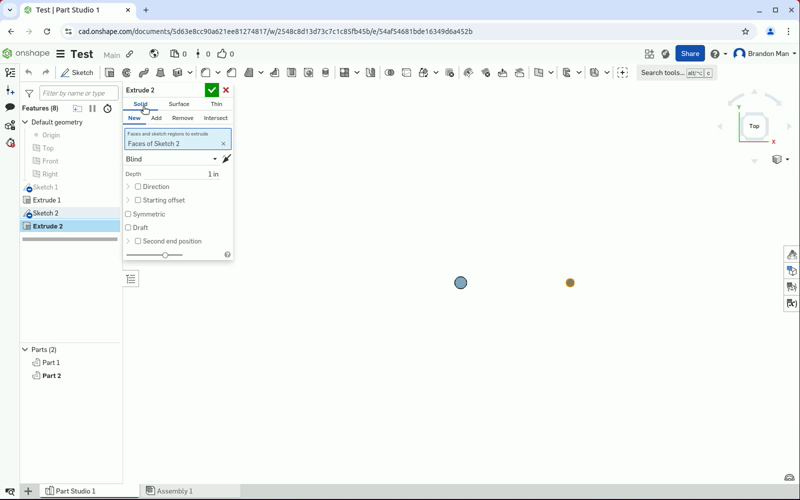
click(143, 106)
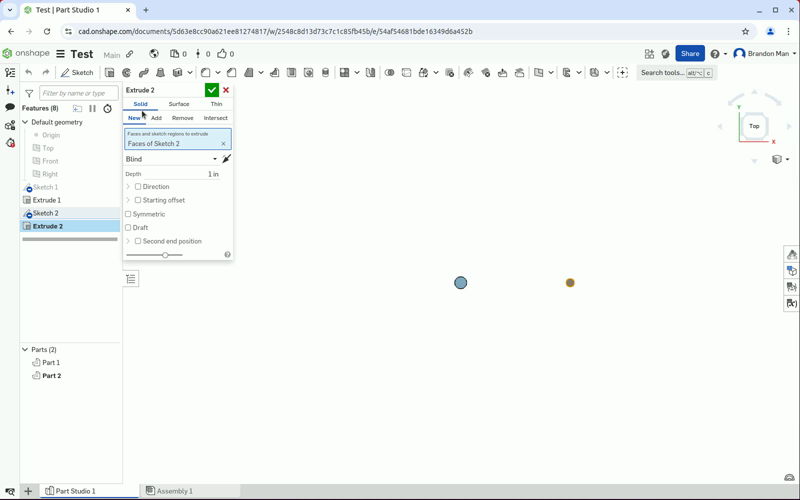
mouse_move(137, 120)
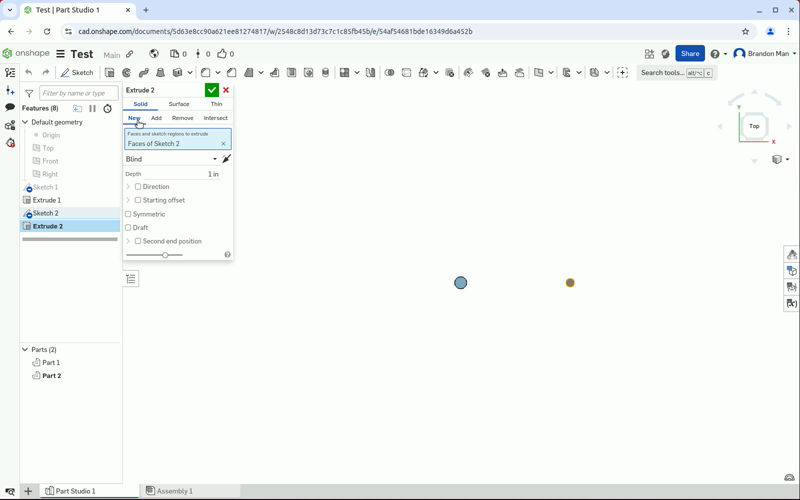
click(137, 120)
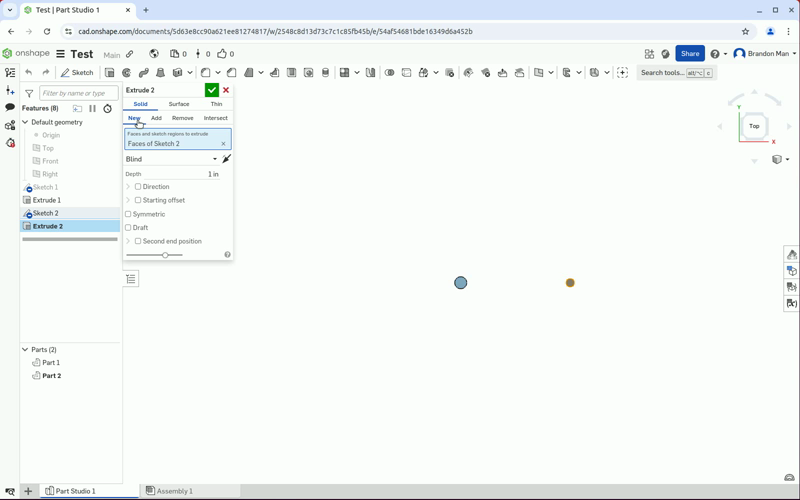
key(tab, 4)
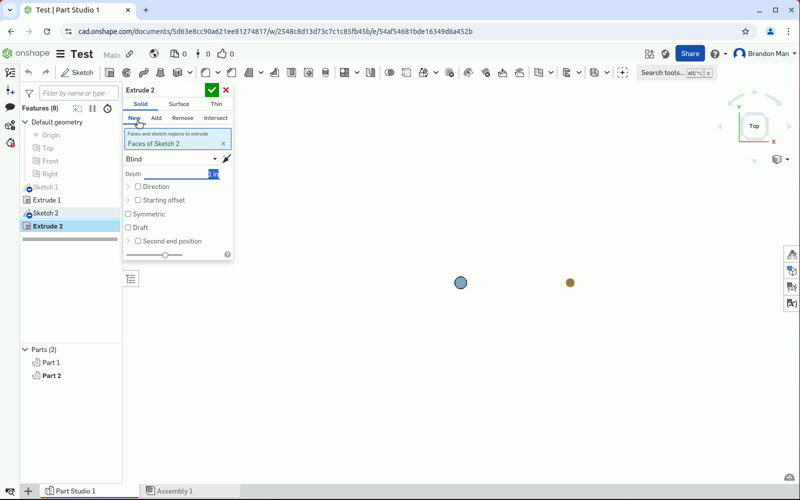
text(3.37)
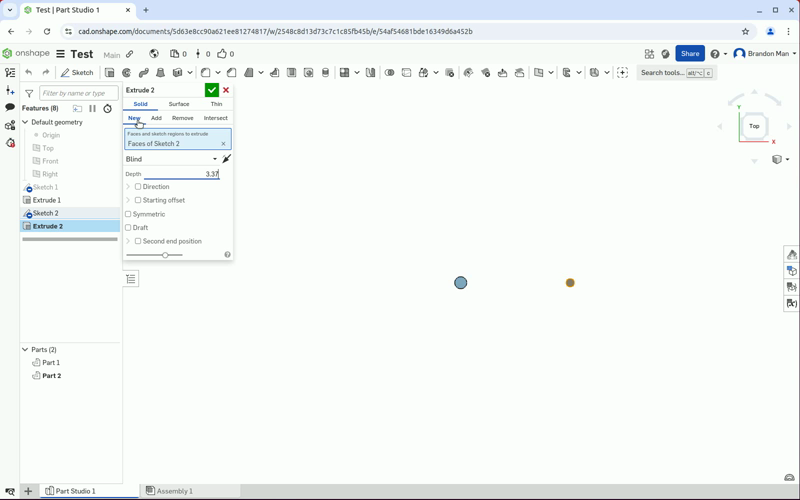
key(tab, 3)
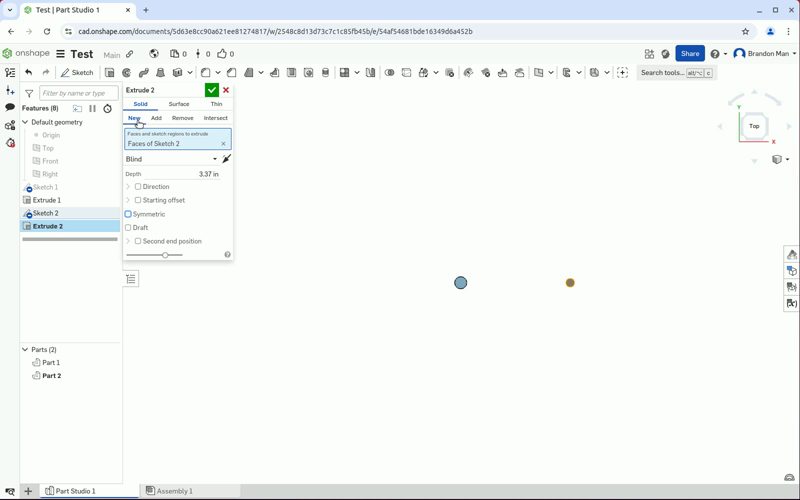
key(space)
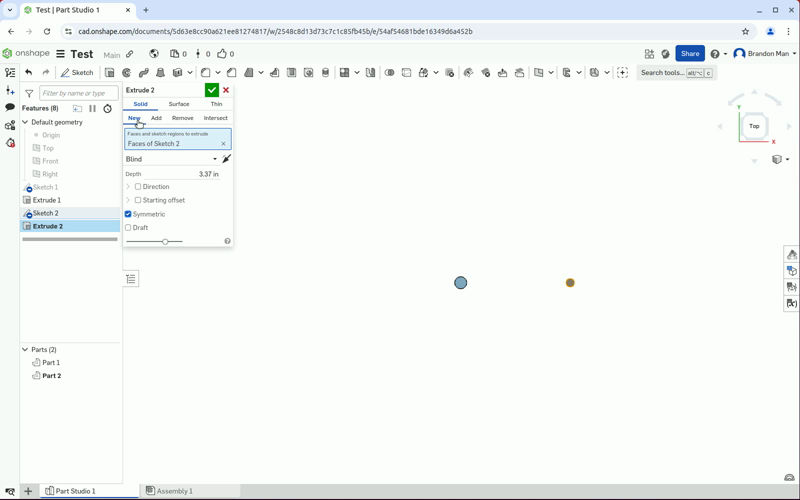
key(enter)
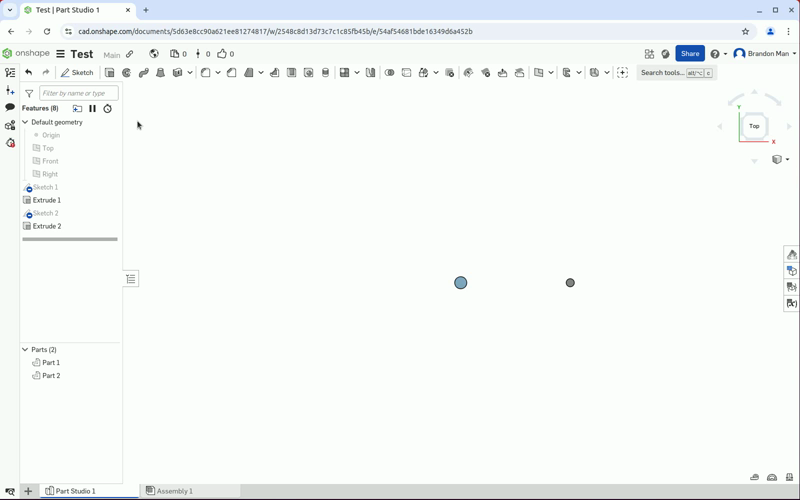
key(shift+h)
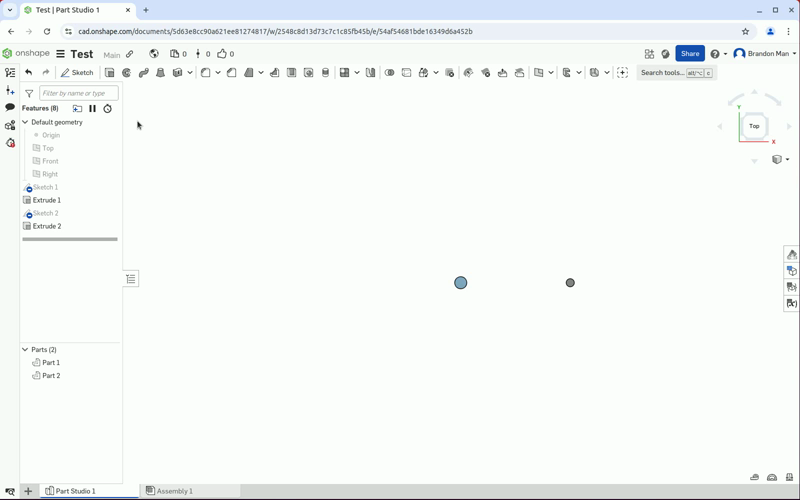
key(shift+h)
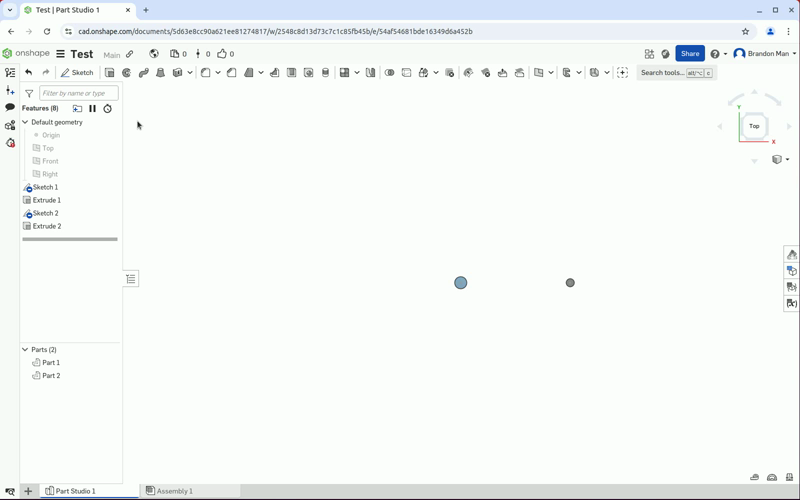
key(shift+7)
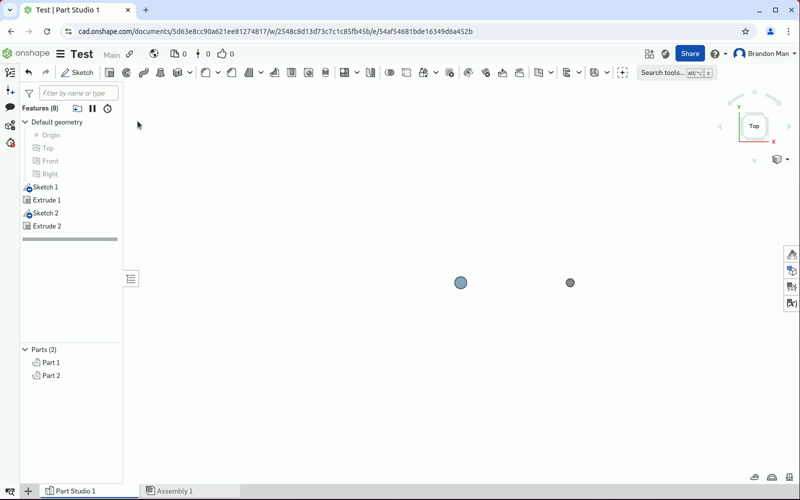
key(up, 3)
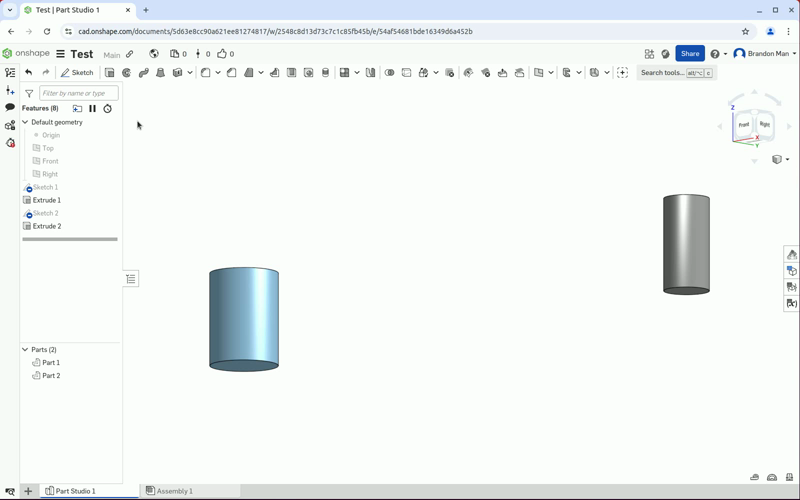
key(left, 3)
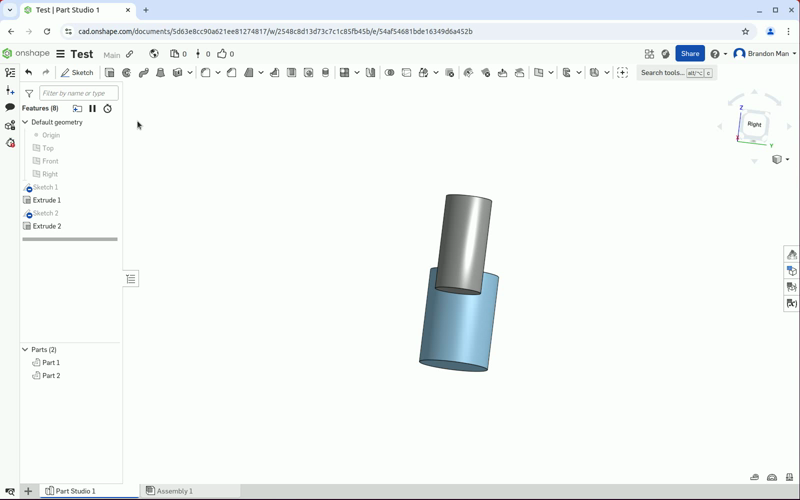
key(right, 3)
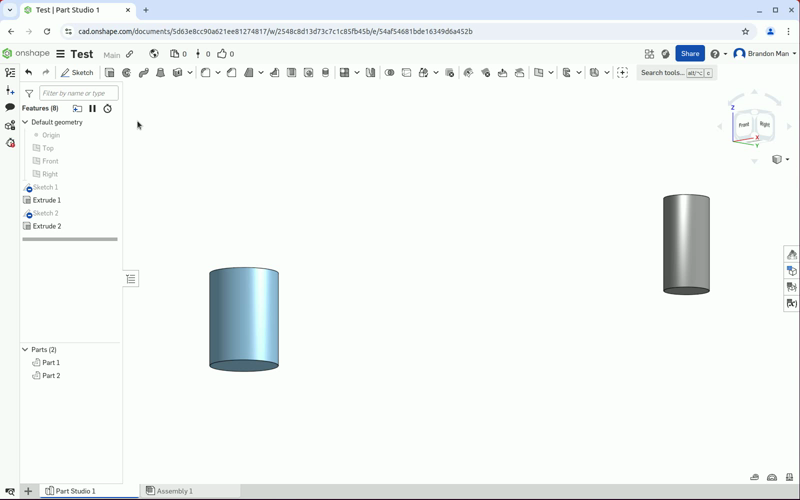
key(down, 3)
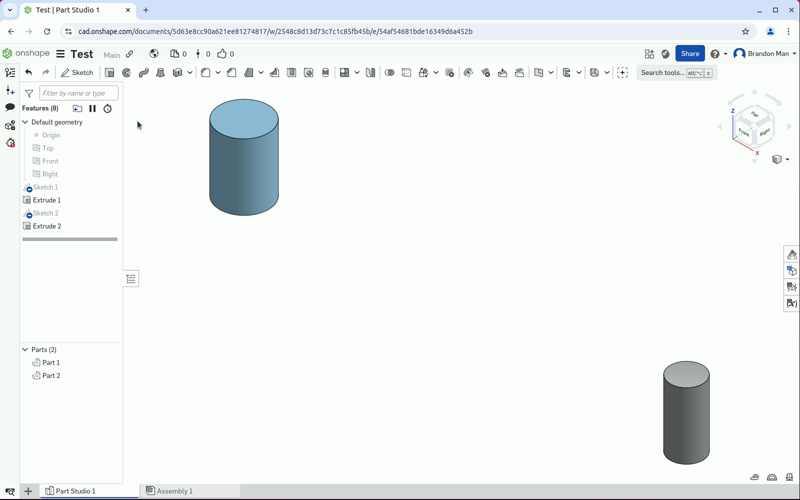
mouse_move(73, 189)
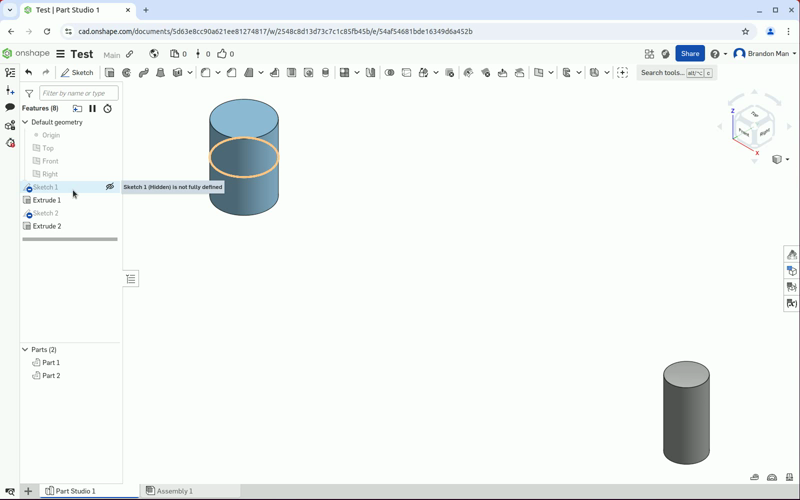
click(73, 189)